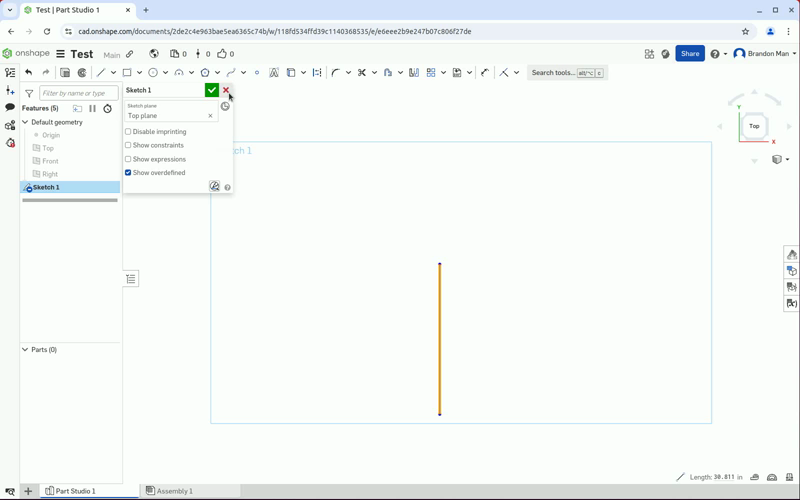
key(shift+h)
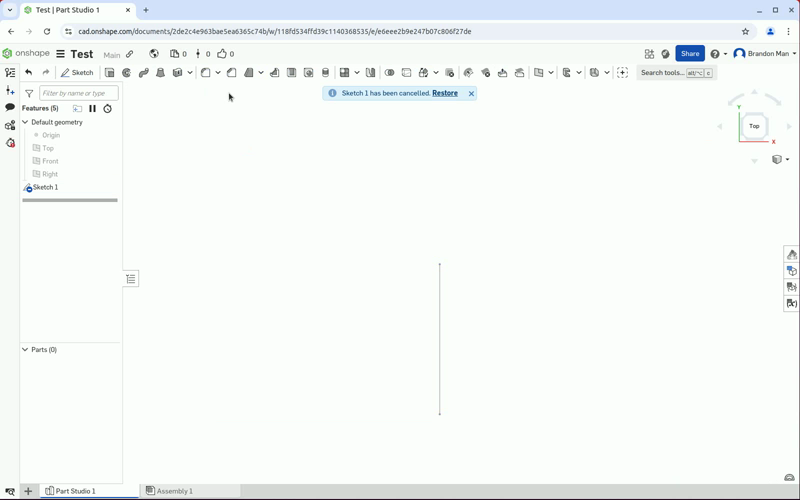
key(shift+s)
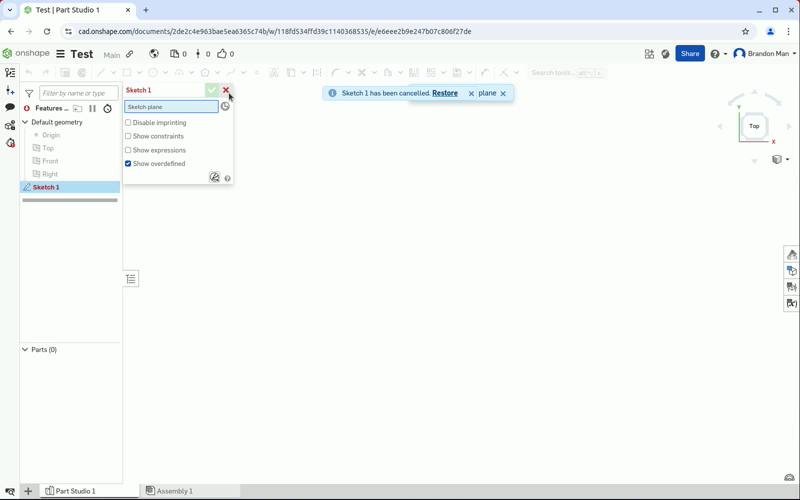
mouse_move(73, 150)
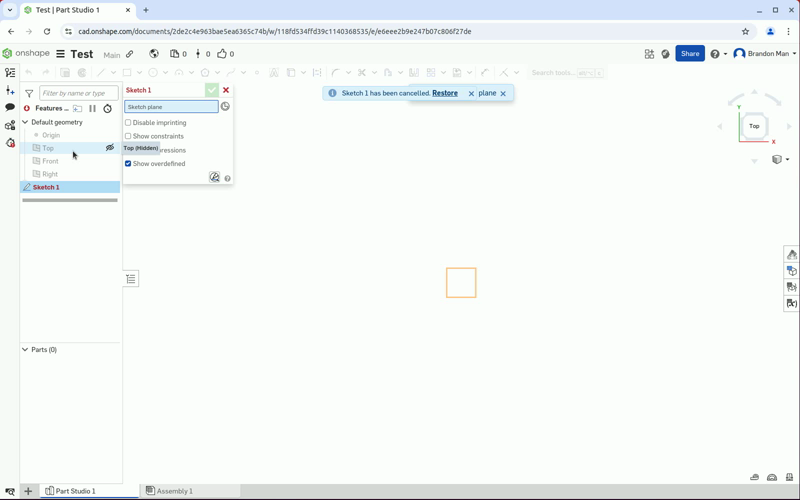
click(73, 150)
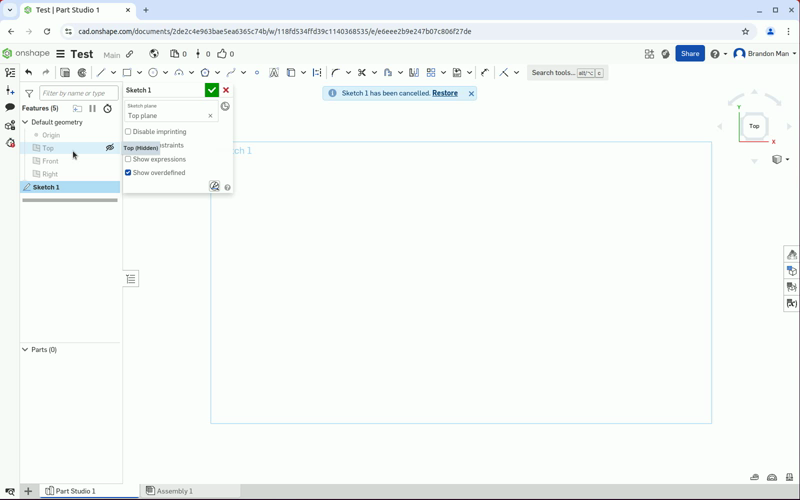
mouse_move(73, 352)
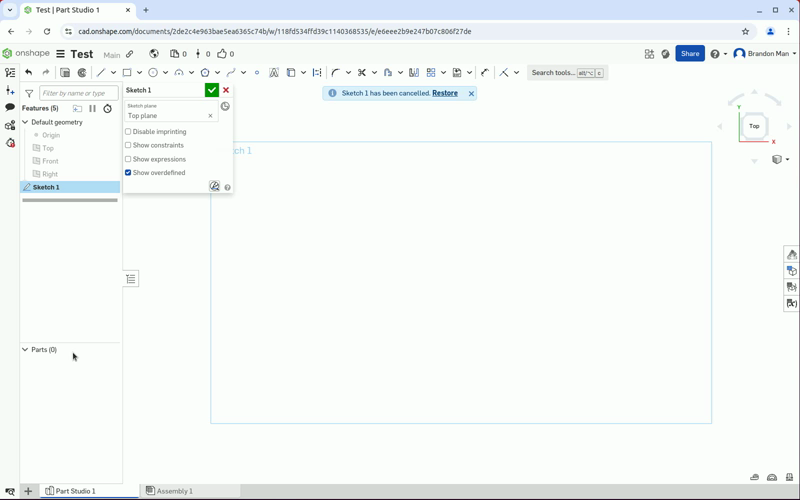
key(y)
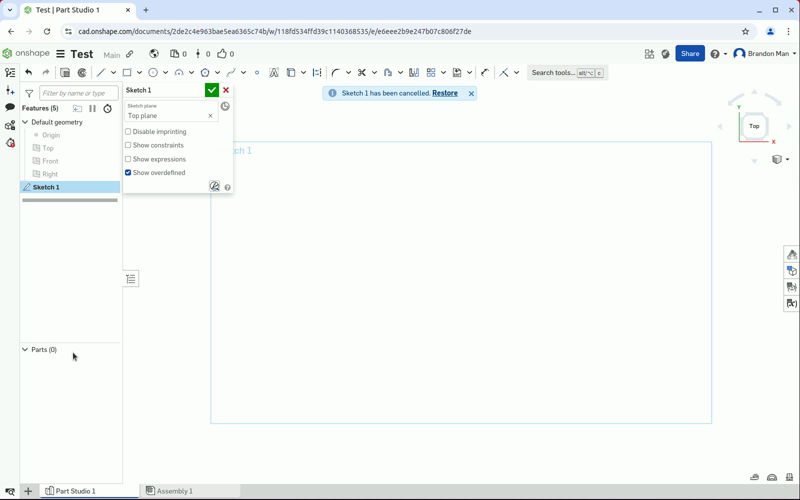
key(l)
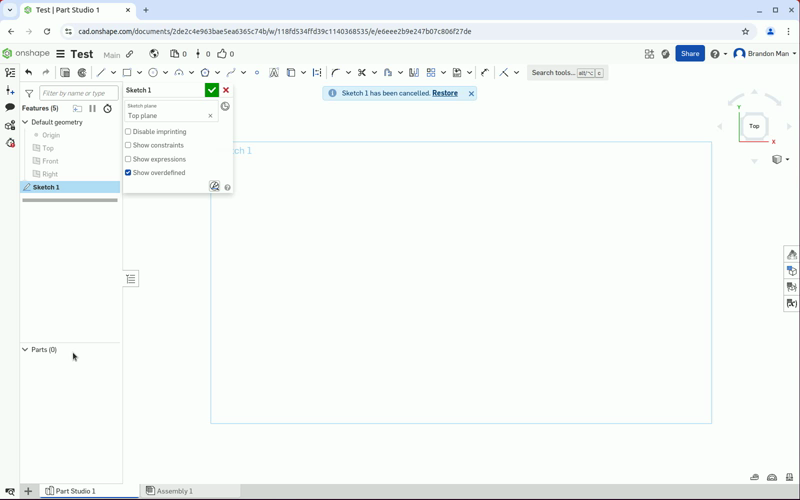
key_down(shift)
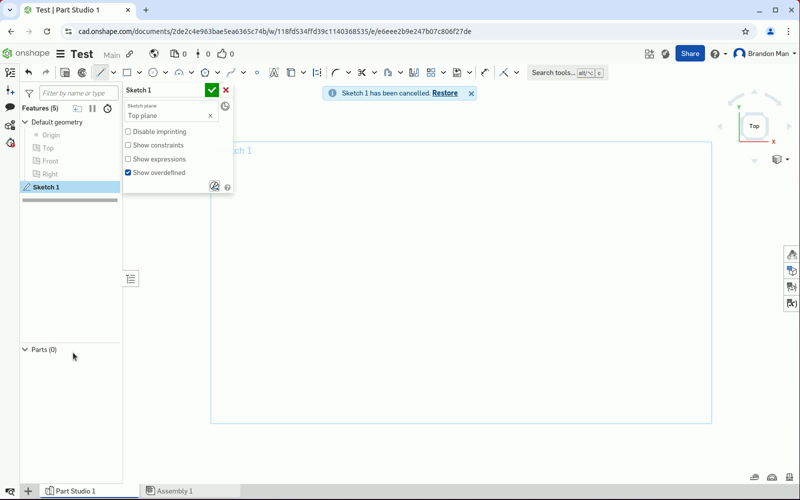
mouse_move(362, 395)
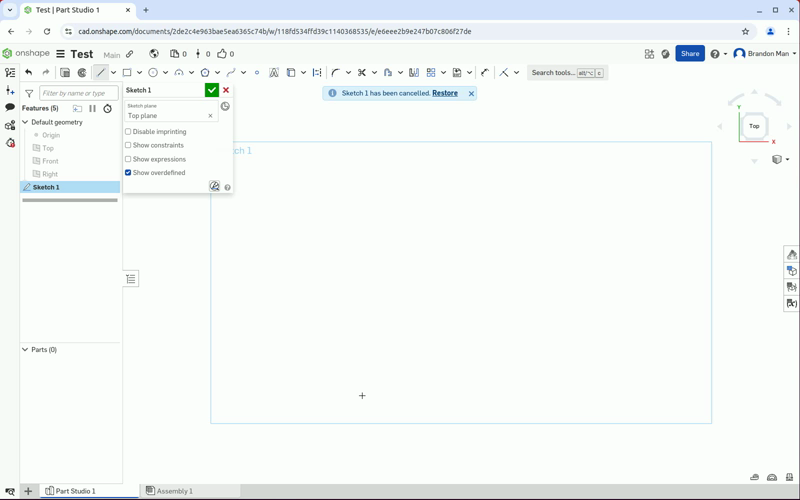
click(362, 395)
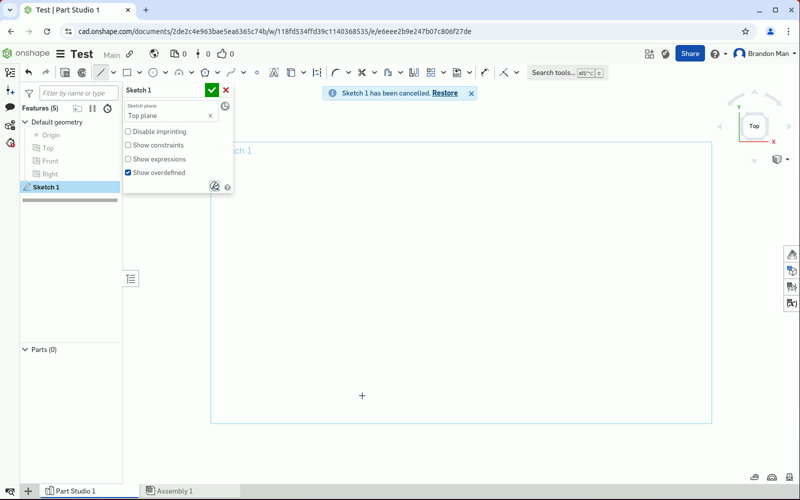
key_up(shift)
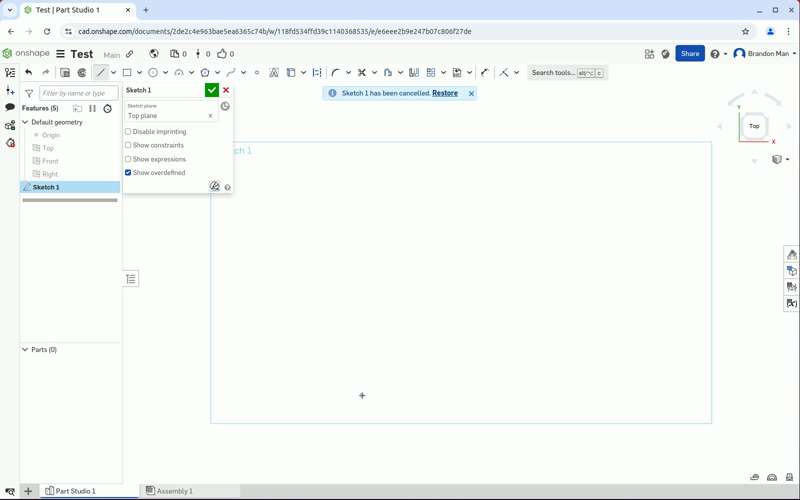
key_down(shift)
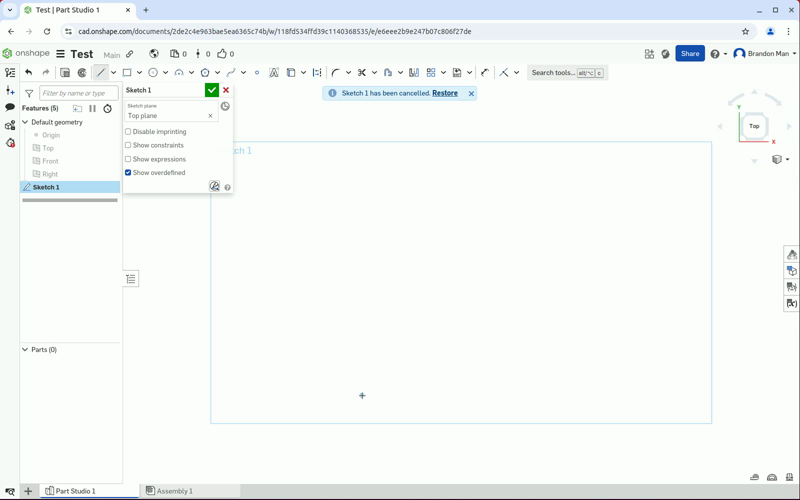
mouse_move(557, 395)
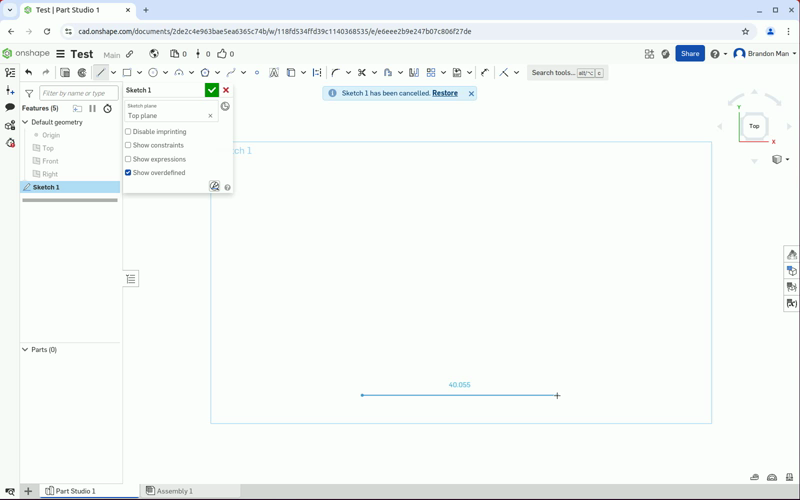
click(557, 395)
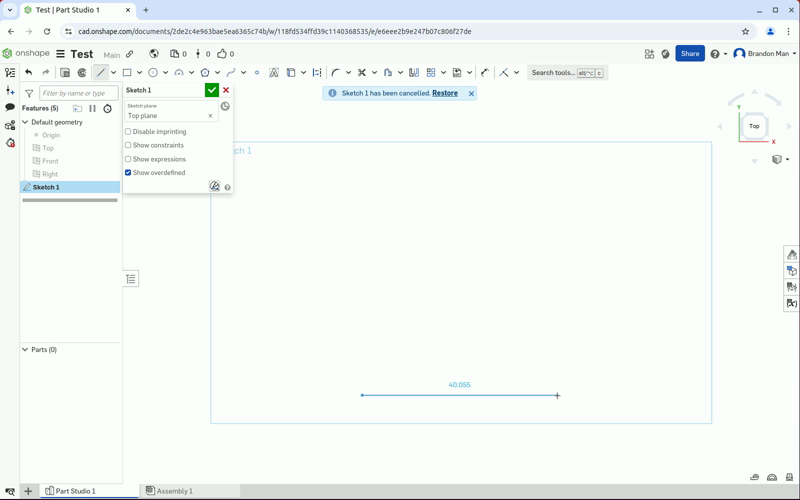
key_up(shift)
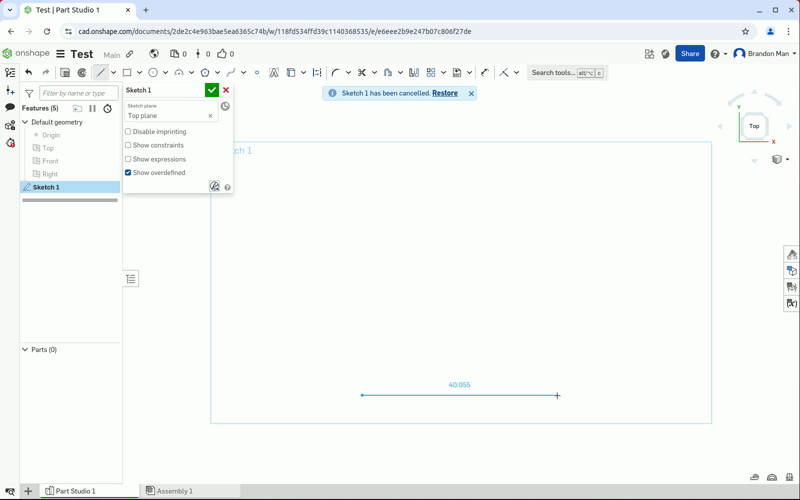
key_down(shift)
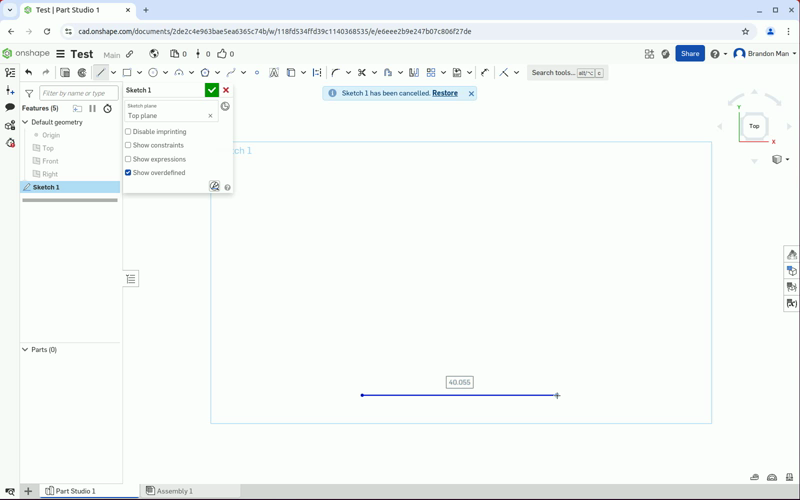
mouse_move(557, 299)
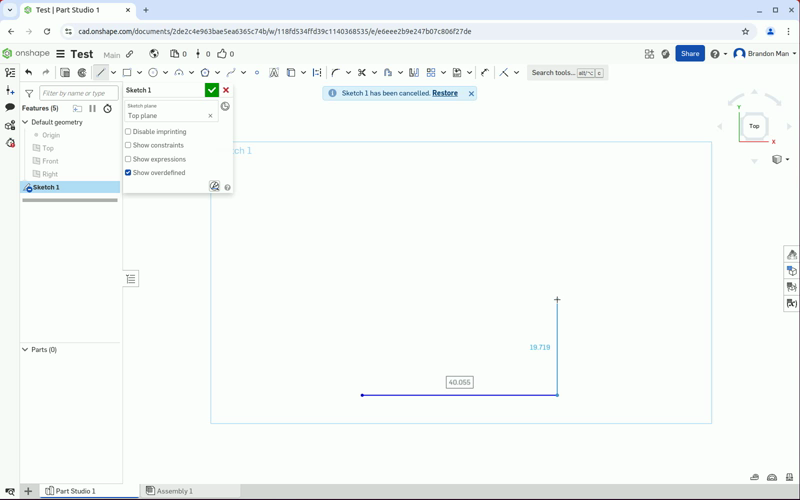
click(557, 299)
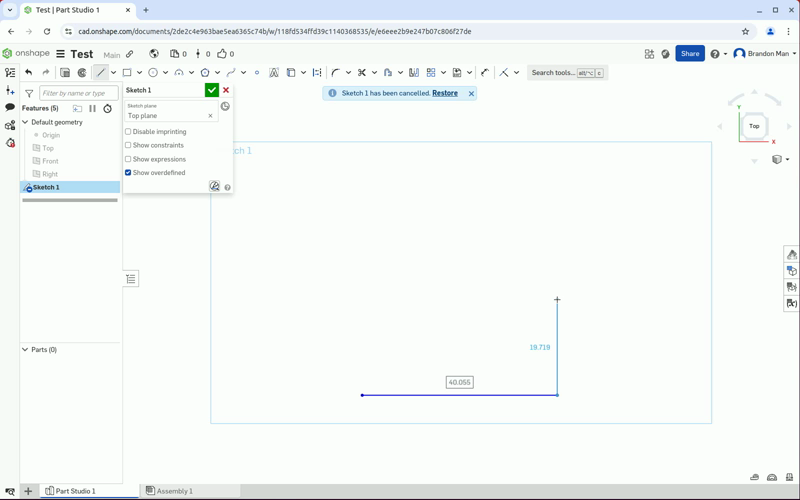
key_up(shift)
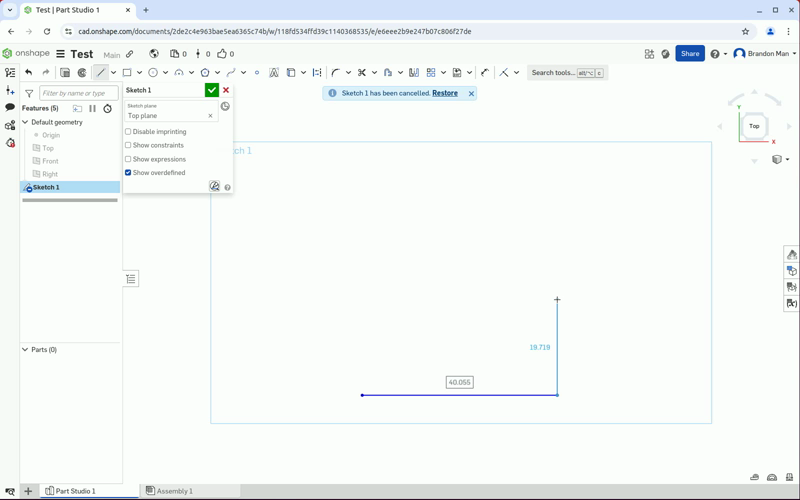
key_down(shift)
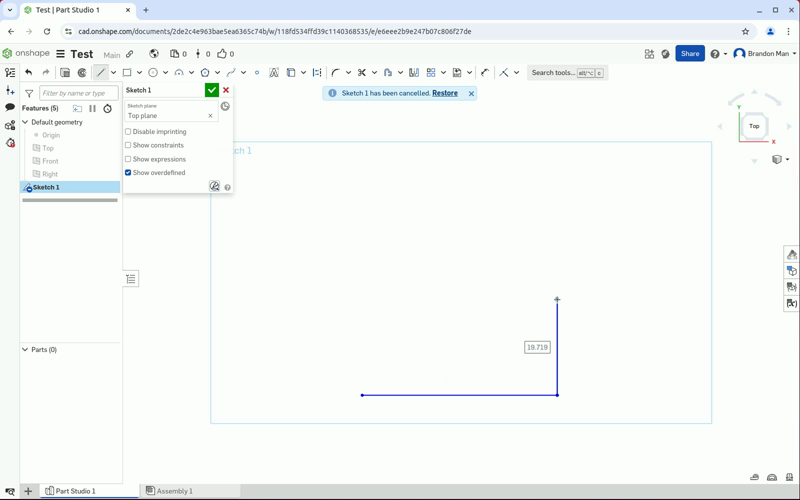
mouse_move(362, 299)
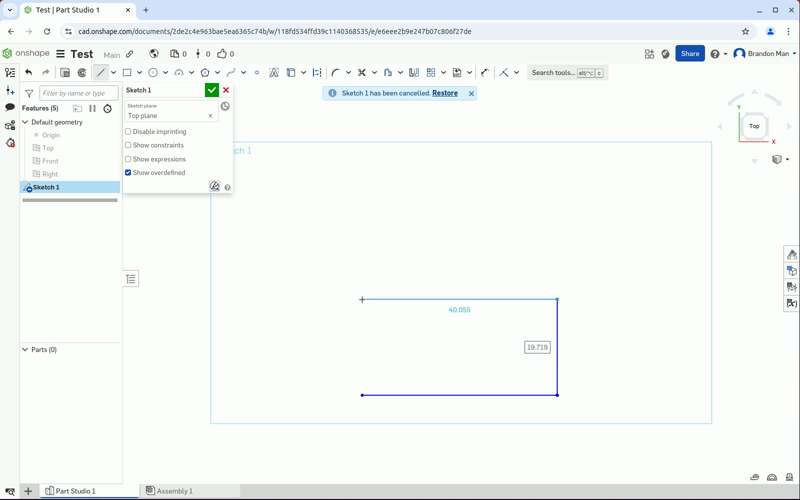
click(362, 299)
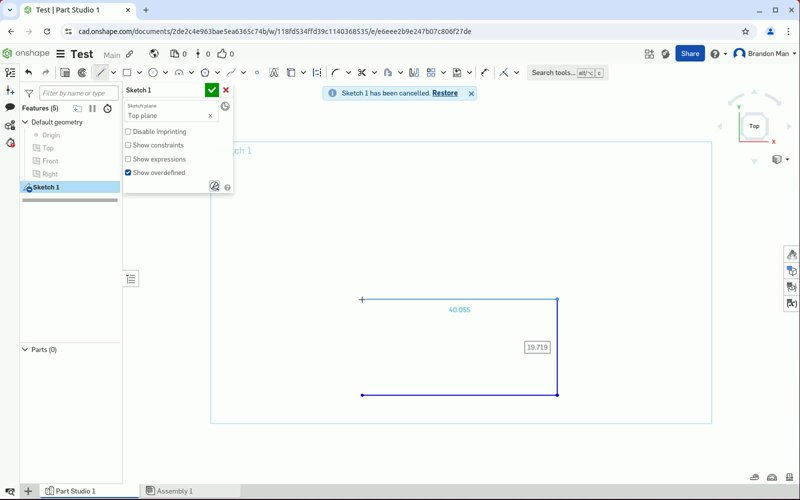
key_up(shift)
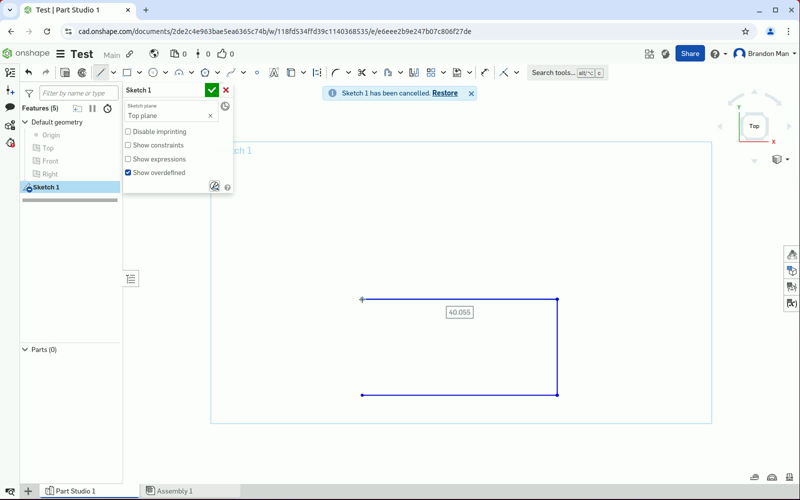
key_down(shift)
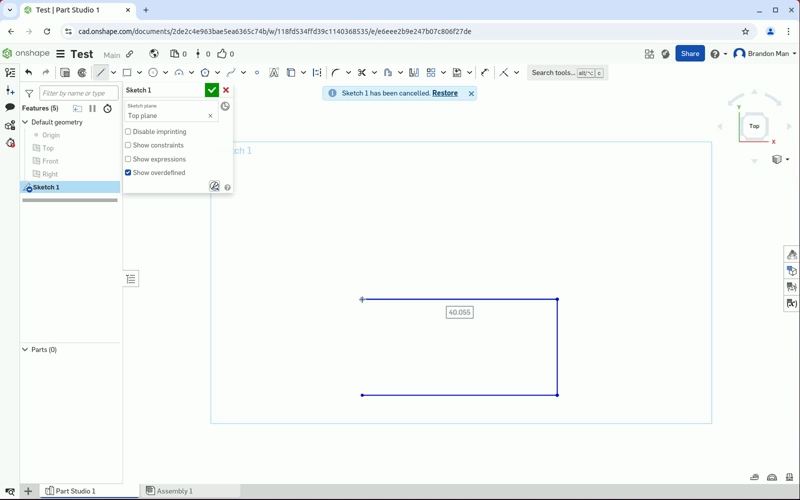
mouse_move(362, 395)
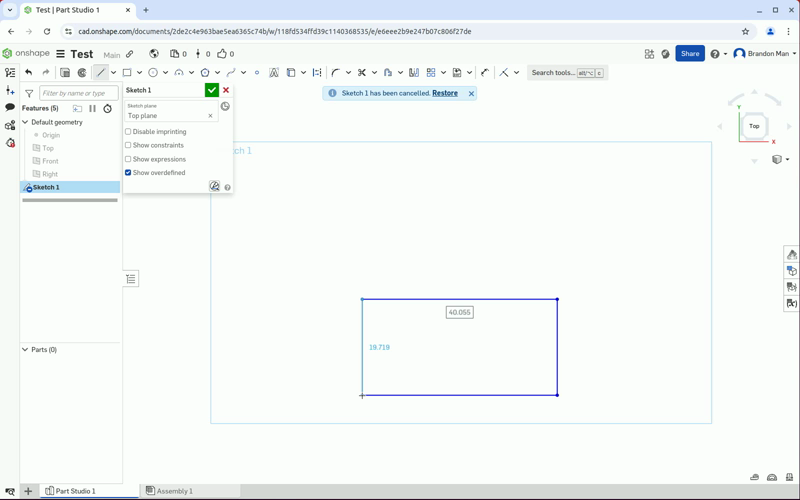
key_up(shift)
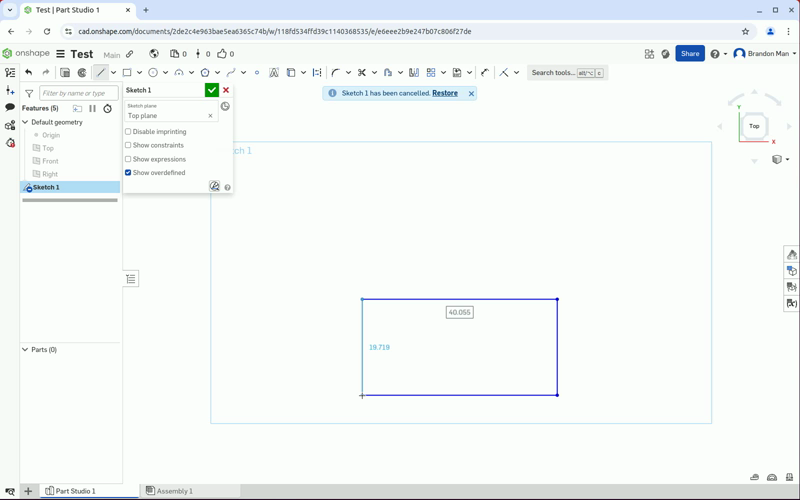
click(362, 395)
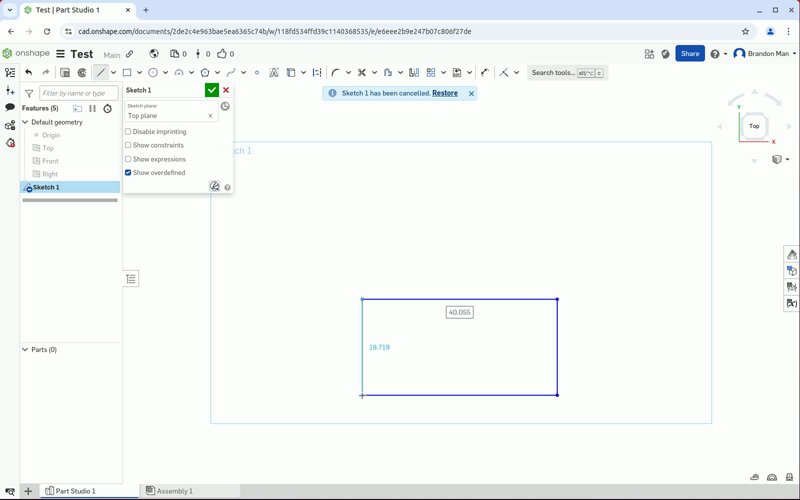
key(esc)
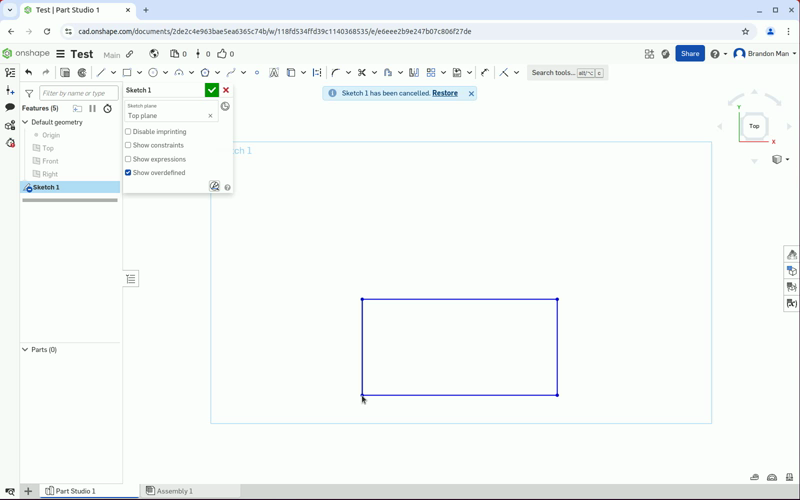
mouse_move(379, 331)
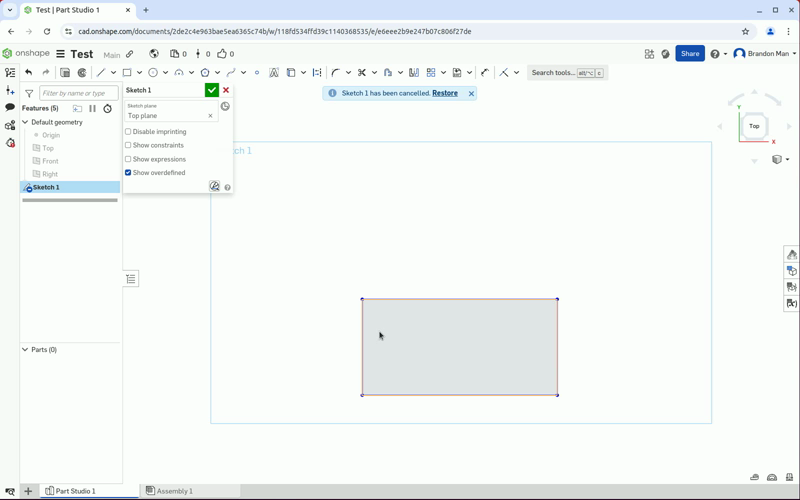
click(379, 331)
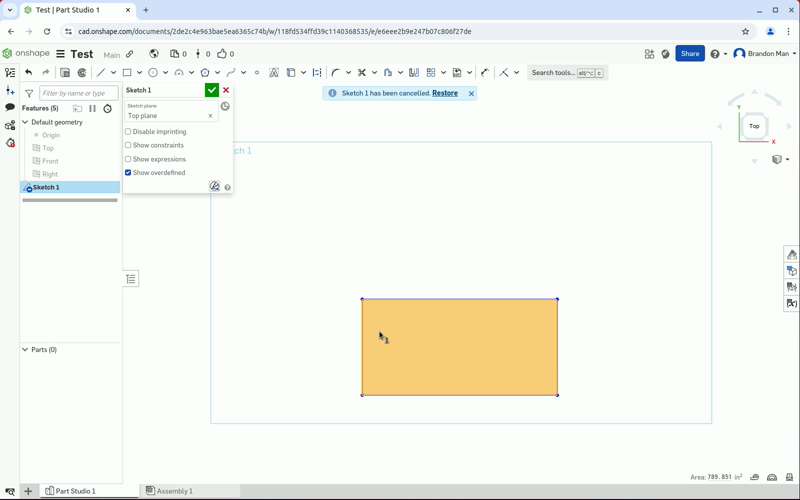
mouse_move(73, 352)
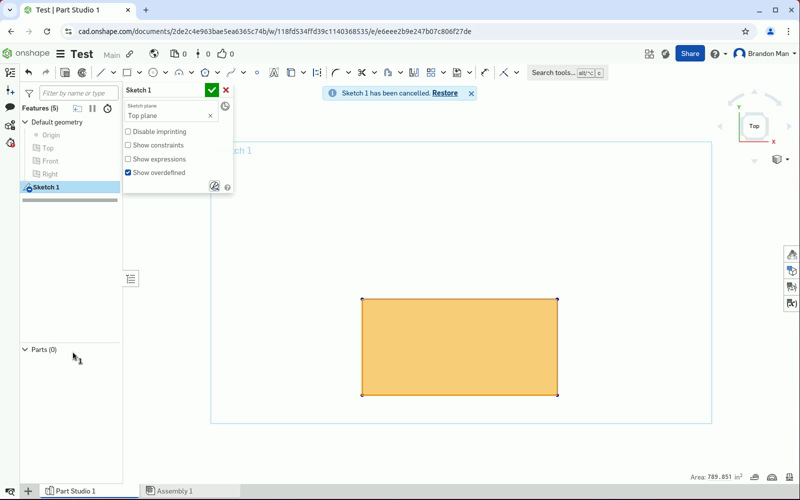
key(shift+y)
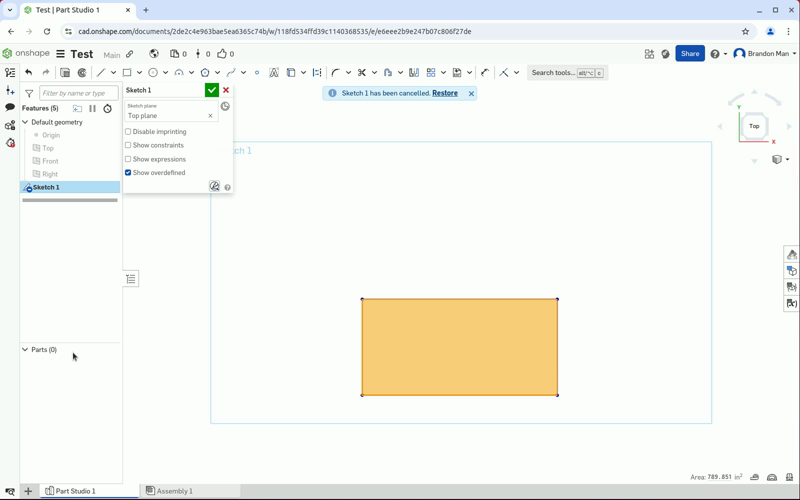
key(shift+e)
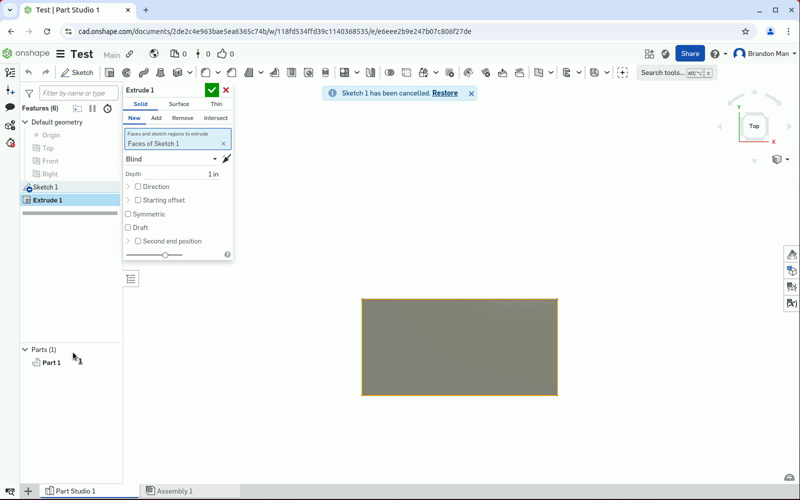
mouse_move(143, 106)
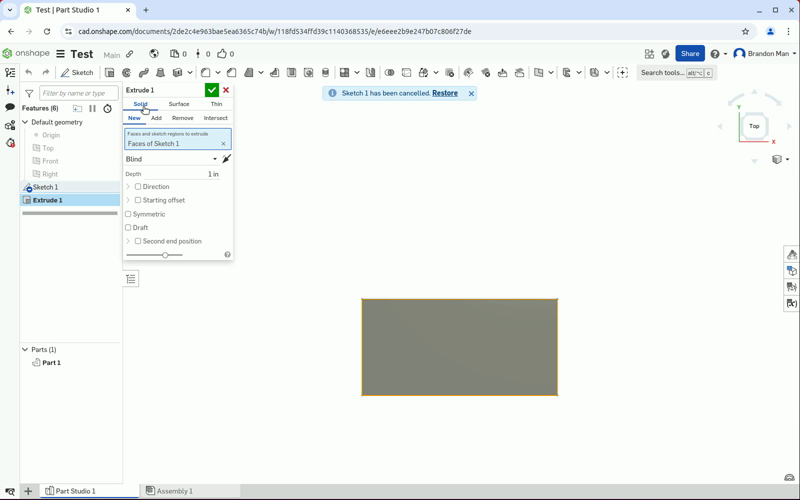
click(143, 106)
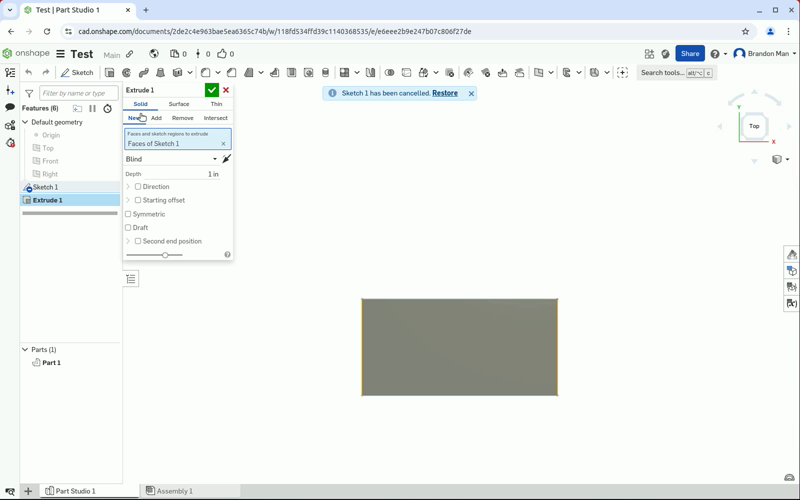
mouse_move(137, 120)
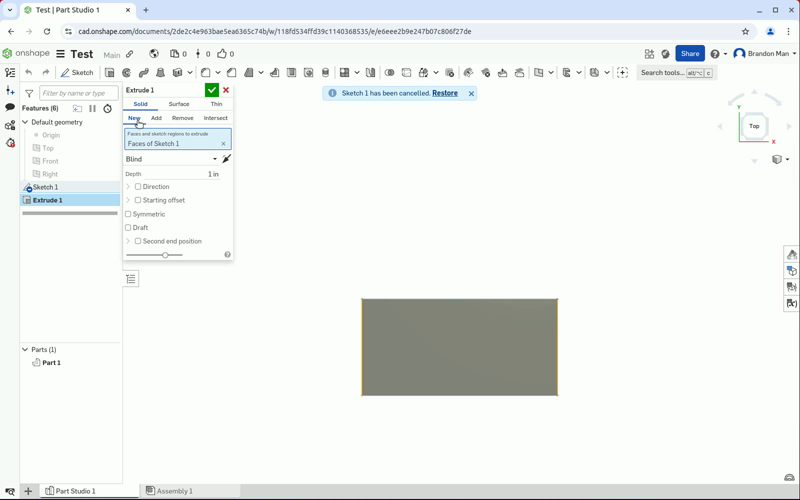
click(137, 120)
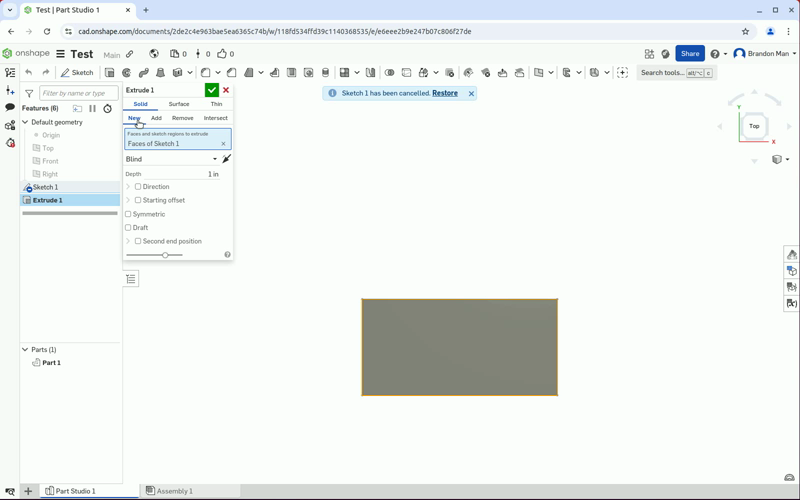
key(tab, 4)
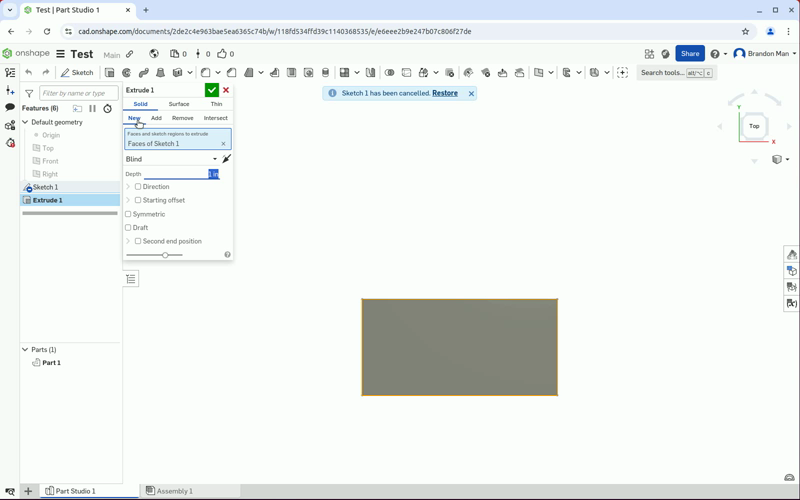
text(0.481)
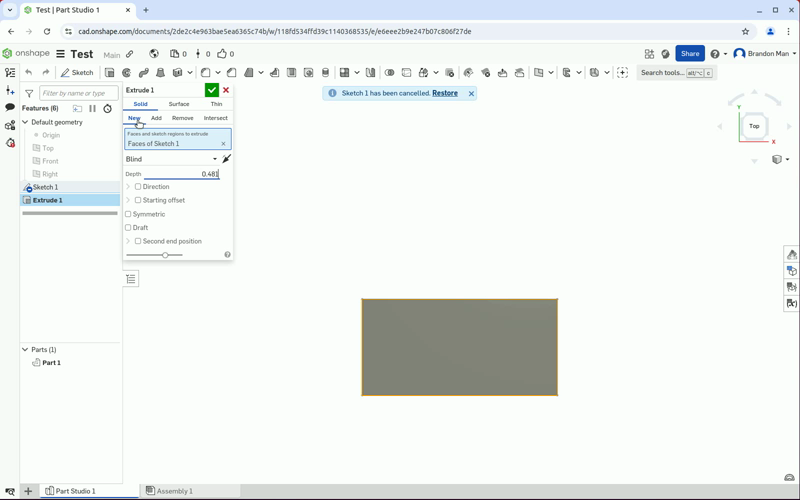
key(enter)
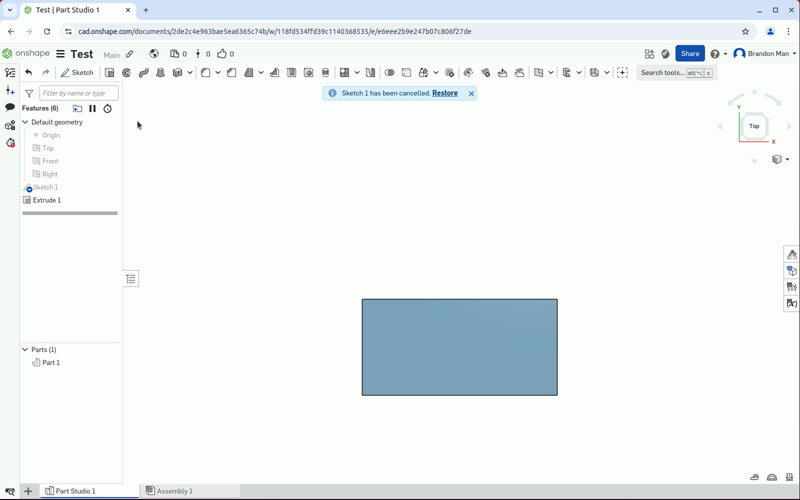
key(shift+h)
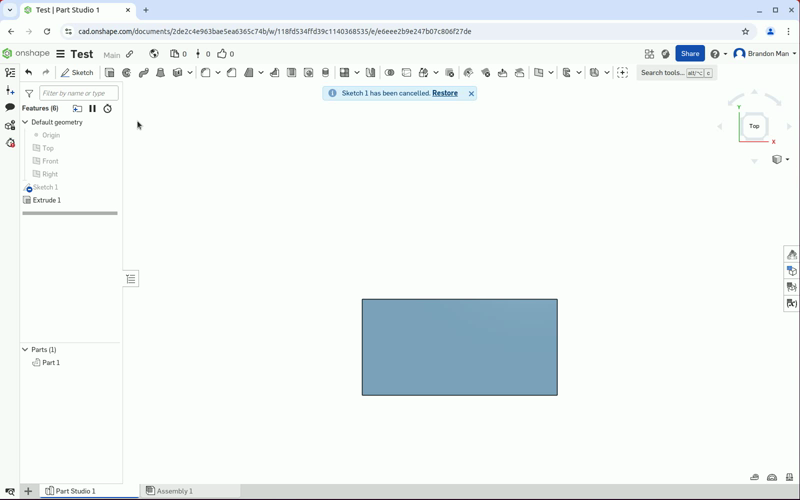
key(shift+h)
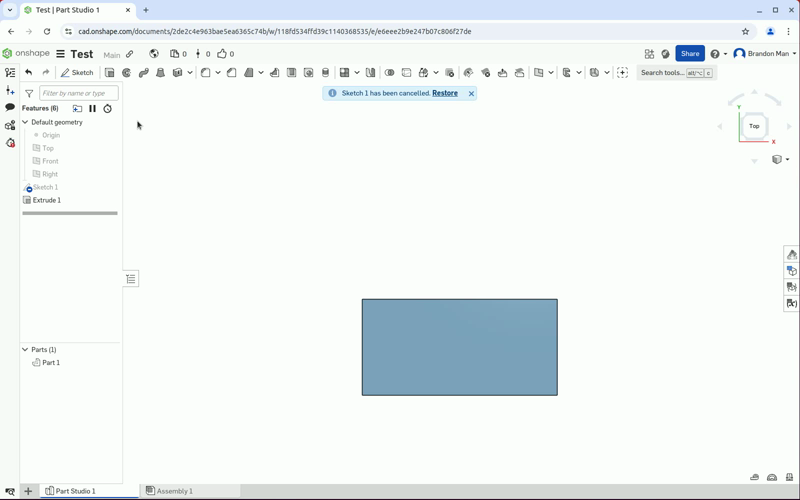
mouse_move(73, 189)
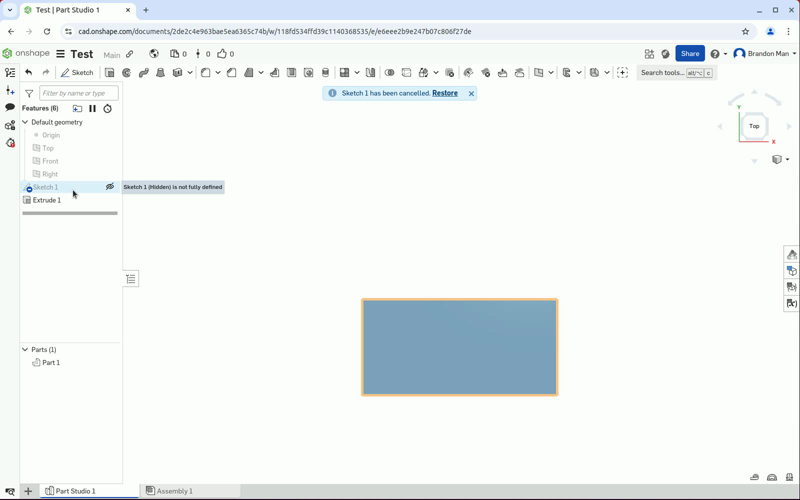
click(73, 189)
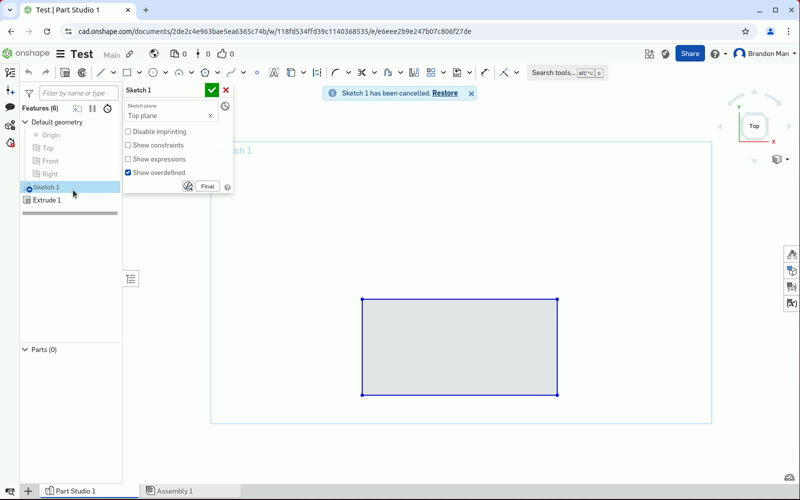
mouse_move(229, 92)
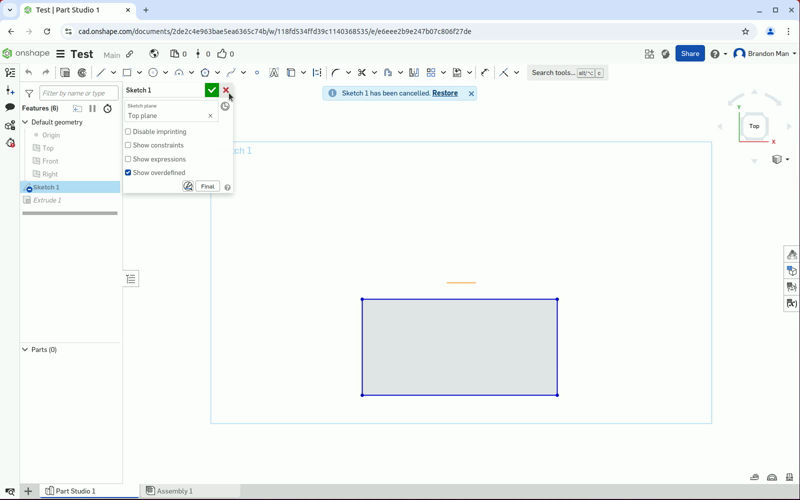
click(229, 92)
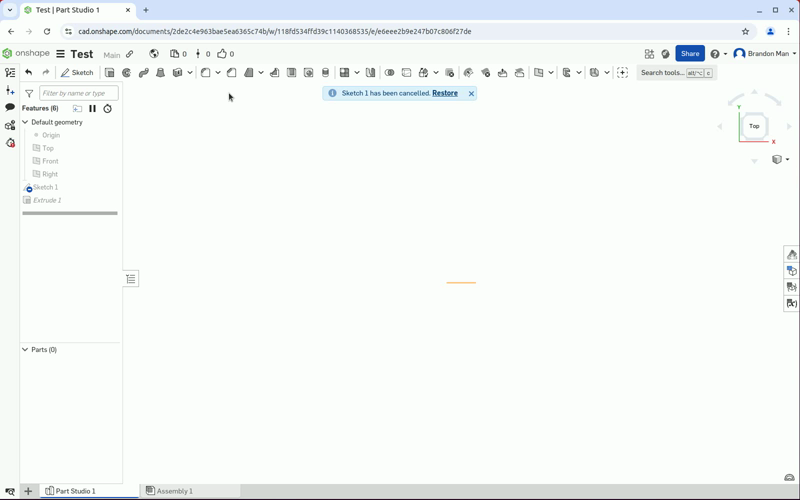
mouse_move(541, 75)
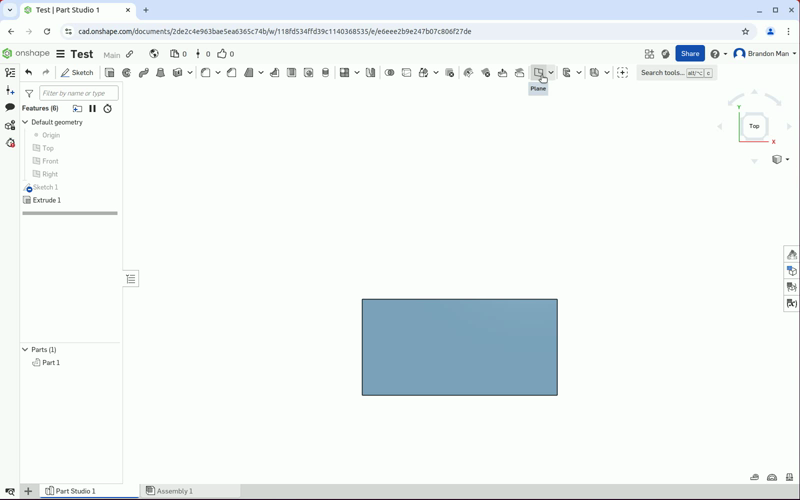
click(541, 75)
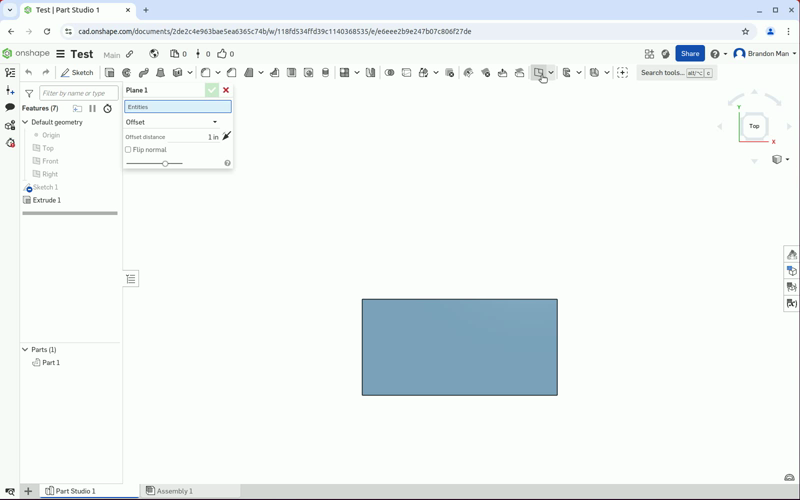
mouse_move(73, 150)
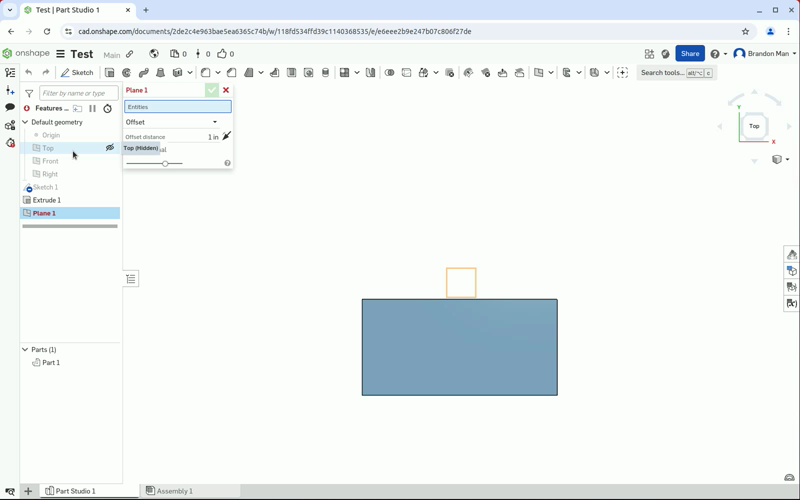
click(73, 150)
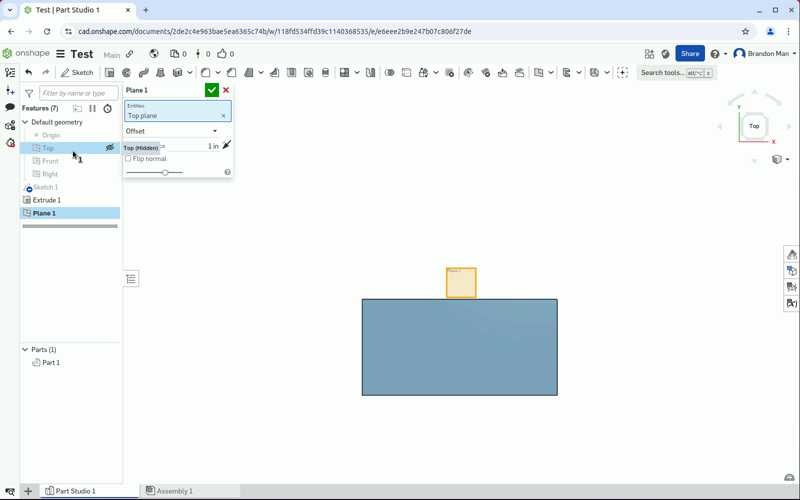
key(tab, 2)
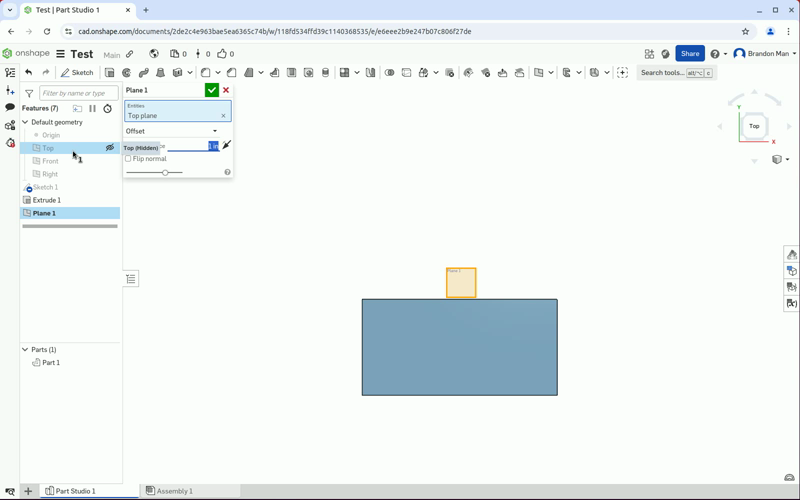
text(0.493)
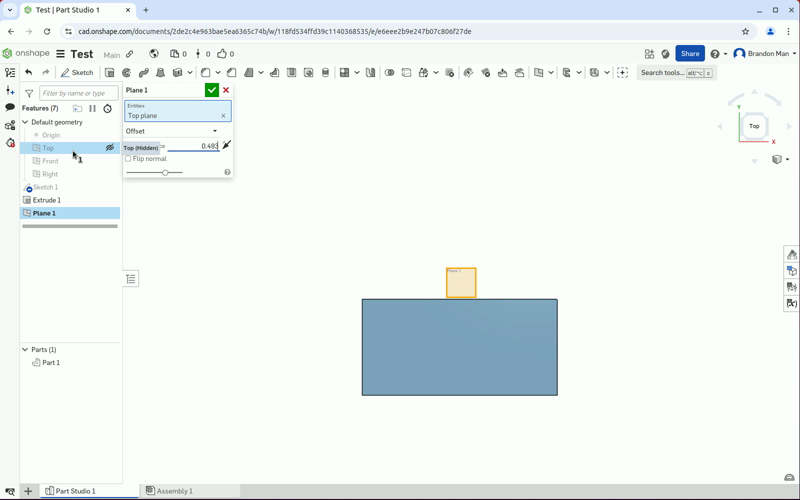
key(enter, 2)
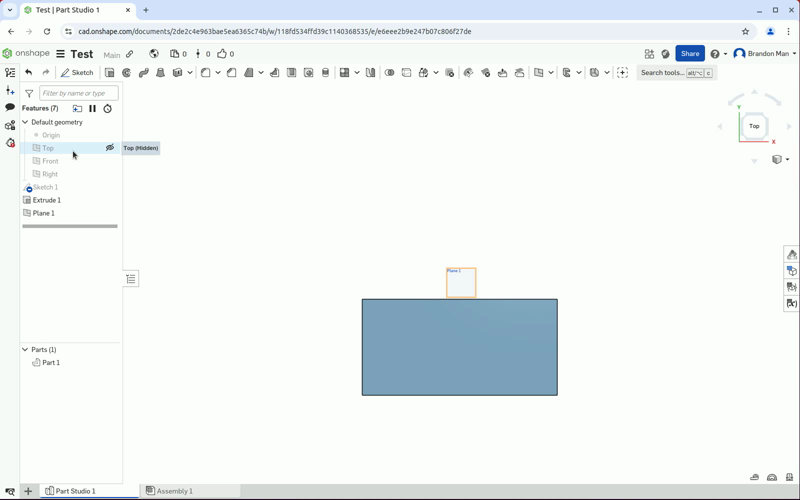
key(shift+s)
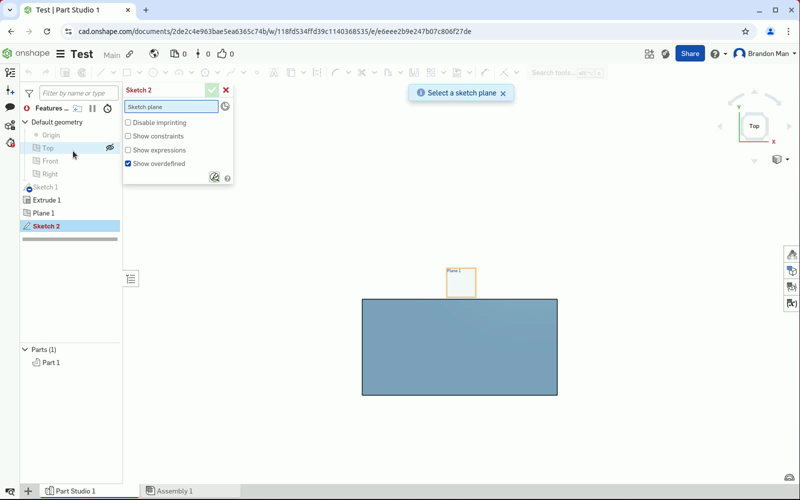
mouse_move(73, 215)
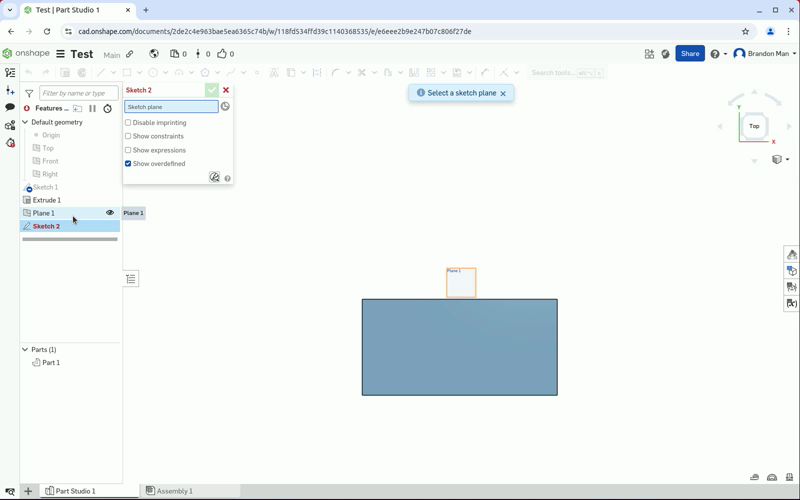
click(73, 215)
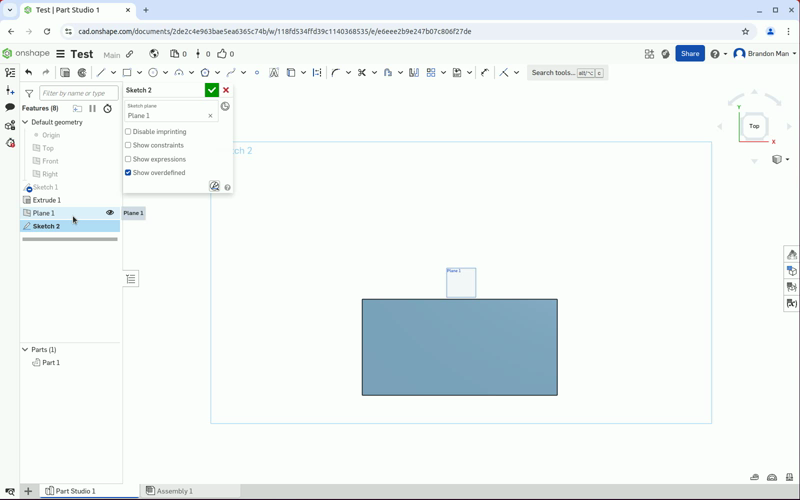
mouse_move(73, 352)
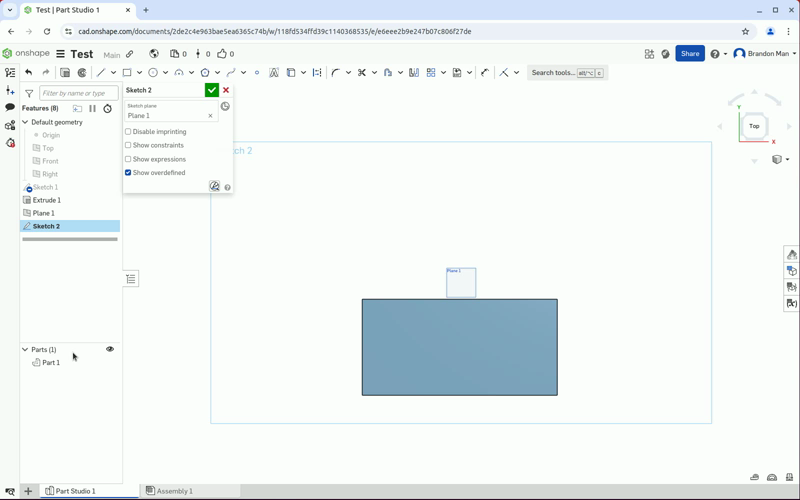
key(y)
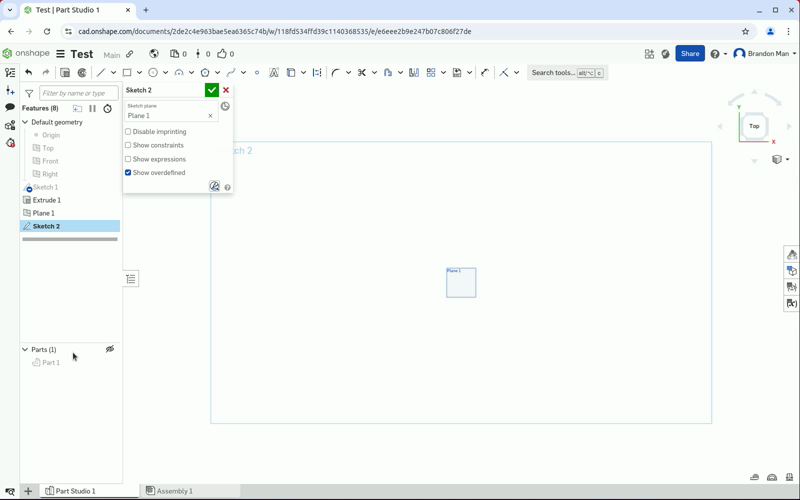
key(l)
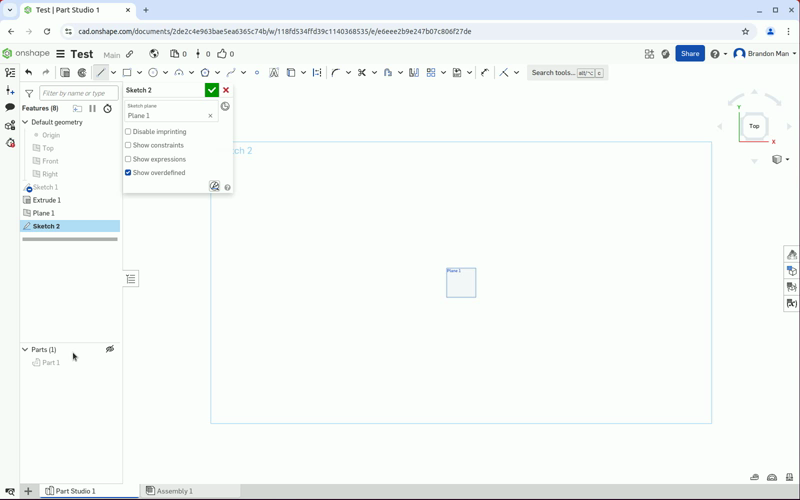
key_down(shift)
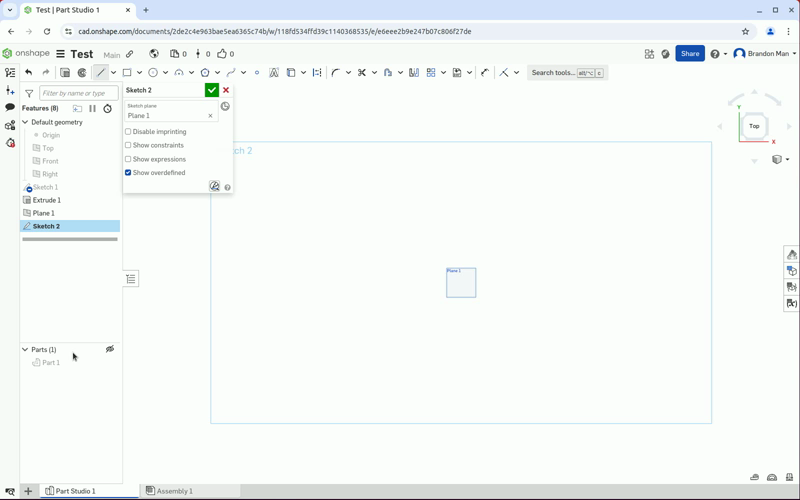
mouse_move(362, 395)
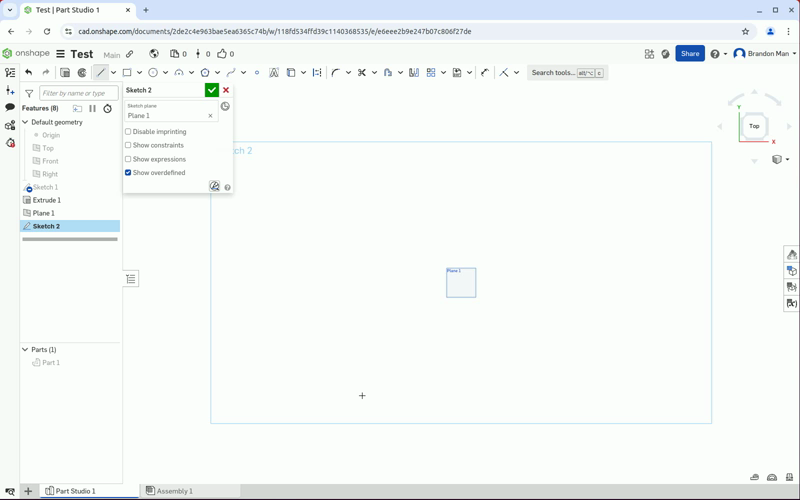
click(362, 395)
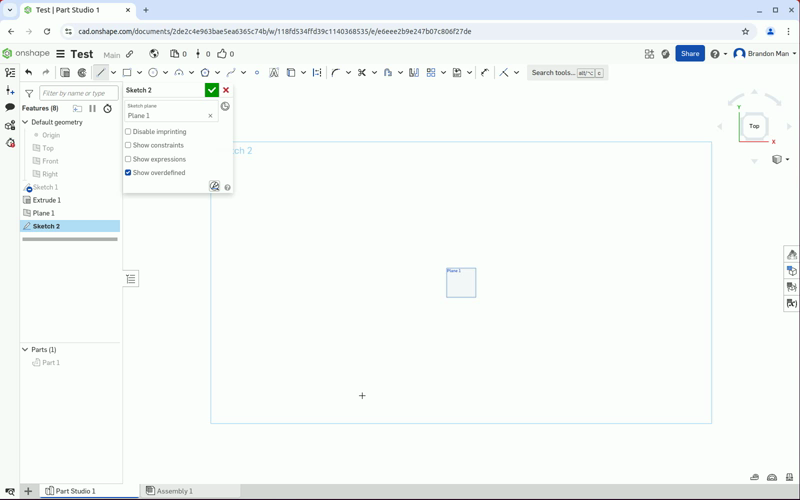
key_up(shift)
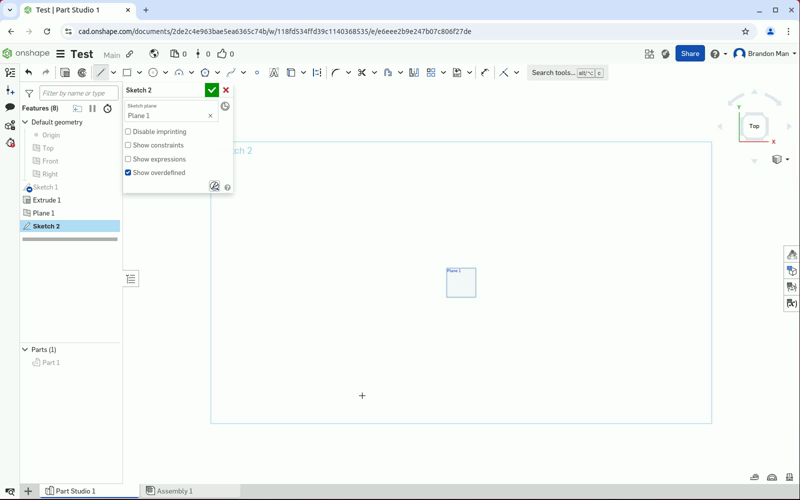
key_down(shift)
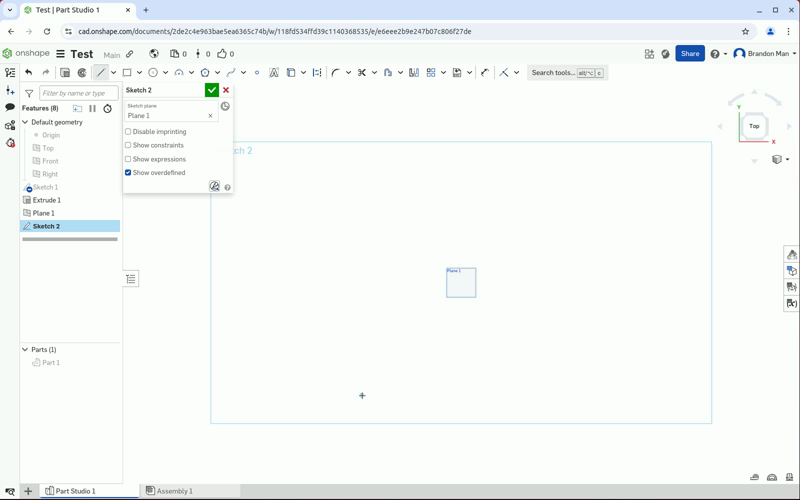
mouse_move(557, 395)
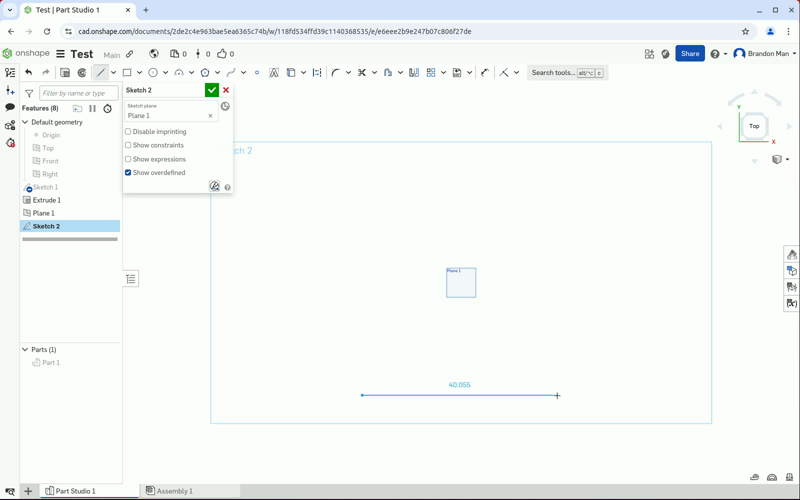
click(557, 395)
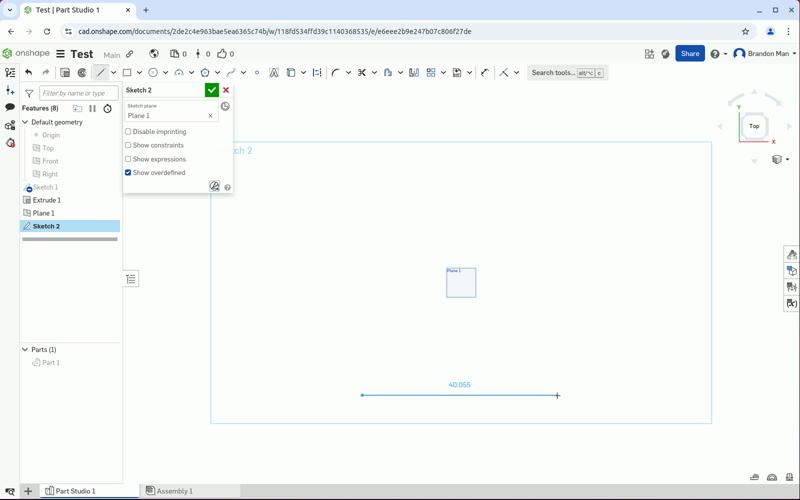
key_up(shift)
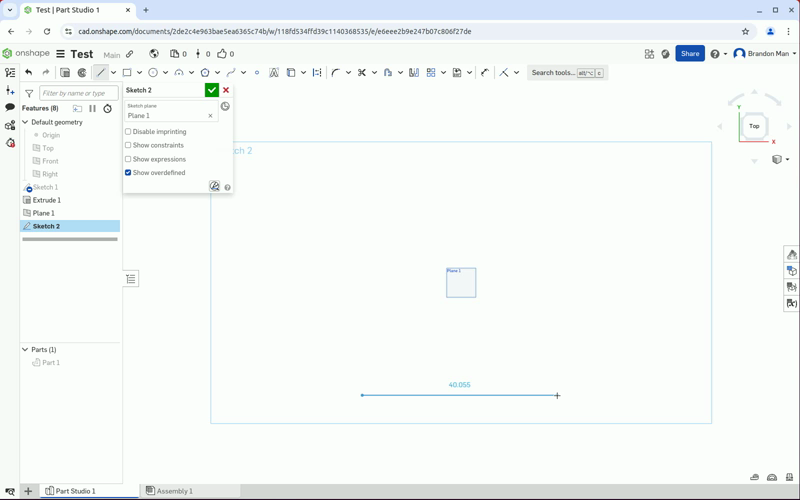
key_down(shift)
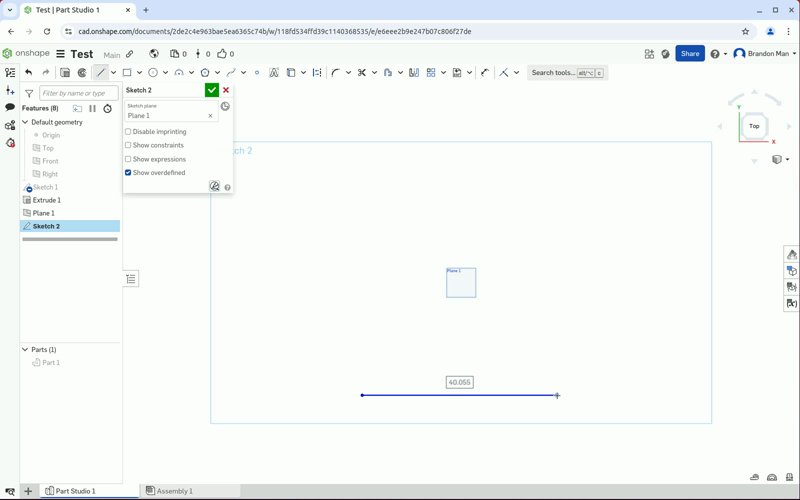
mouse_move(557, 299)
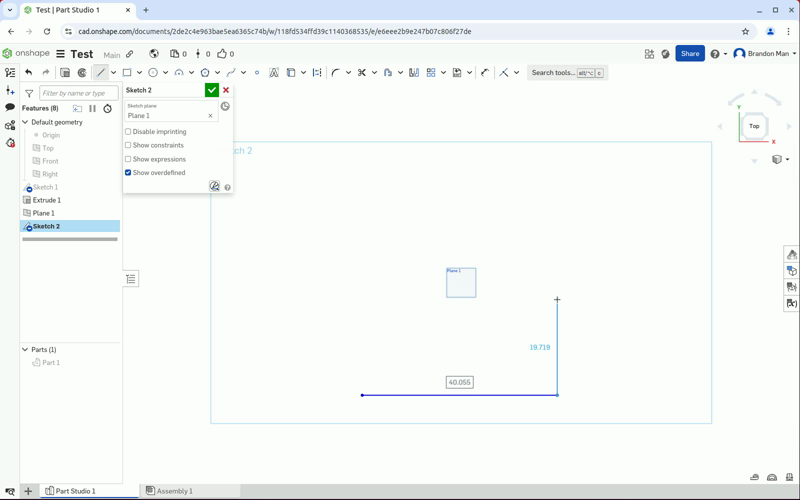
click(557, 299)
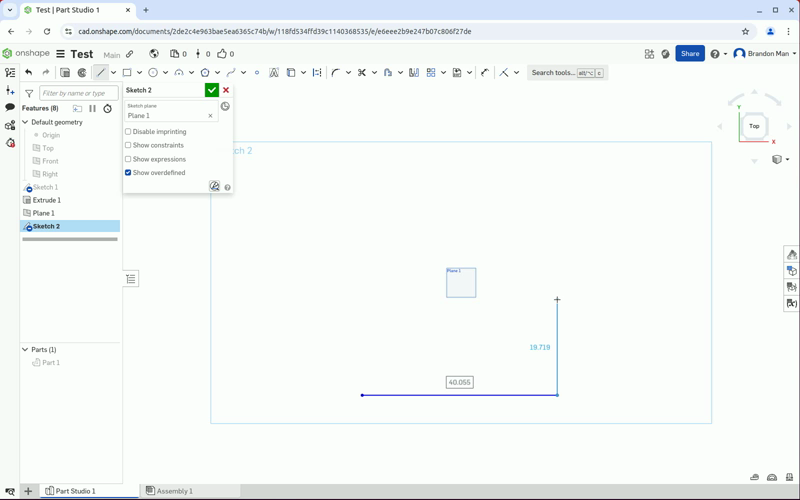
key_up(shift)
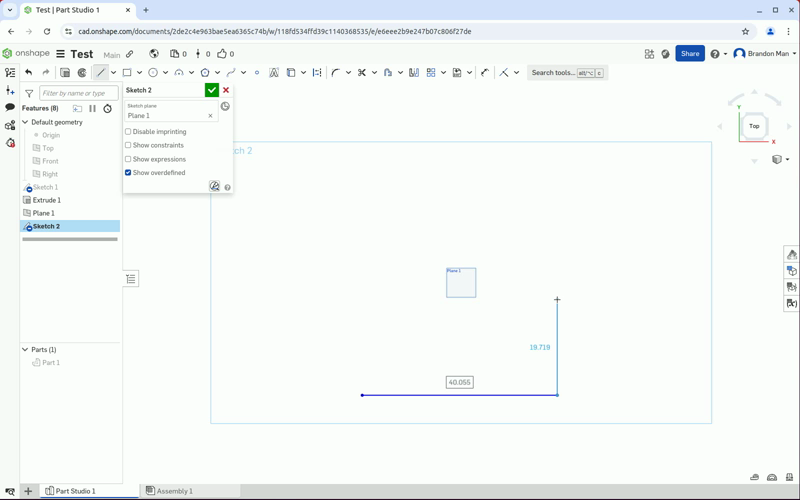
key_down(shift)
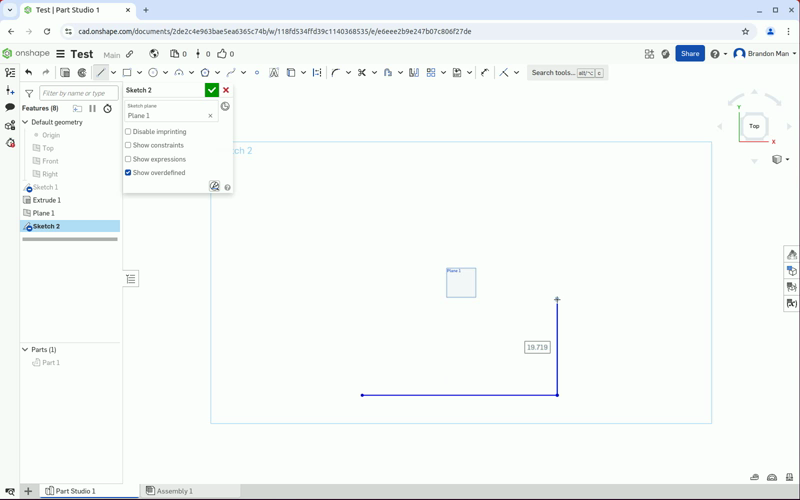
mouse_move(362, 299)
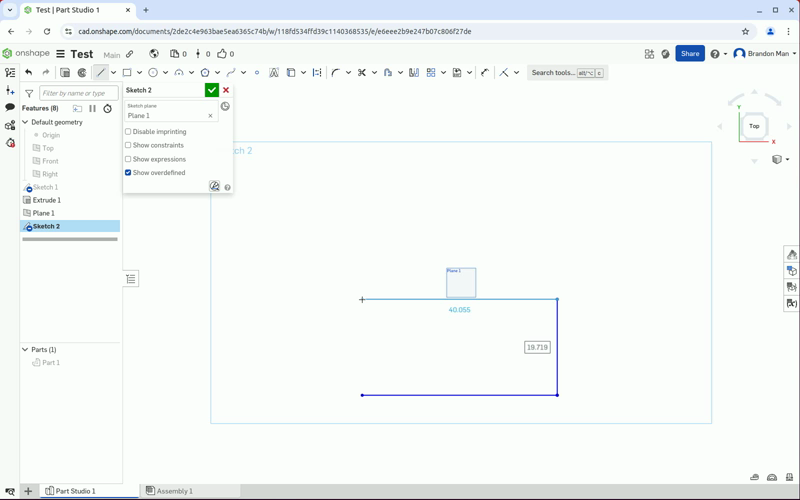
click(362, 299)
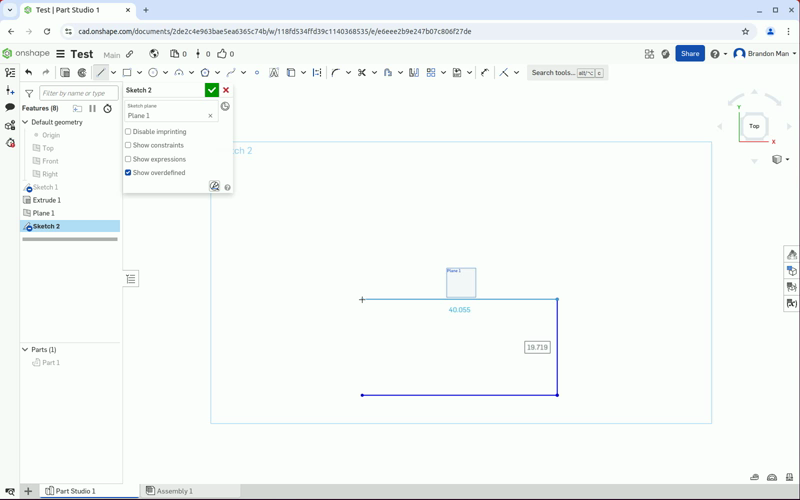
key_up(shift)
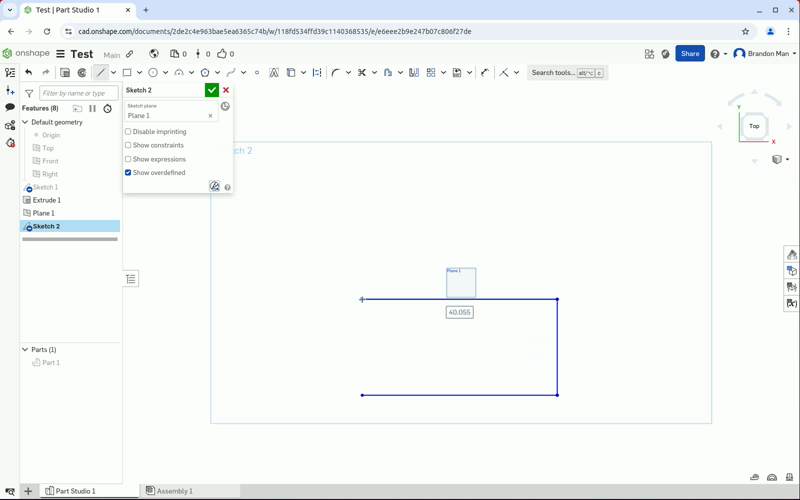
key_down(shift)
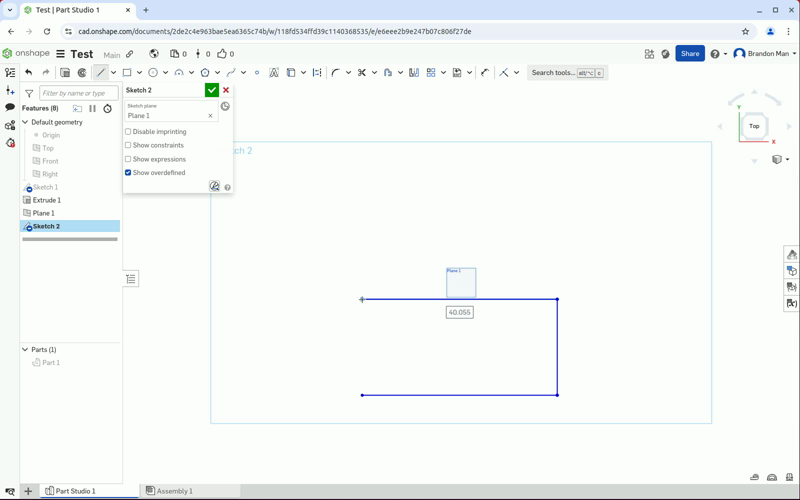
mouse_move(362, 395)
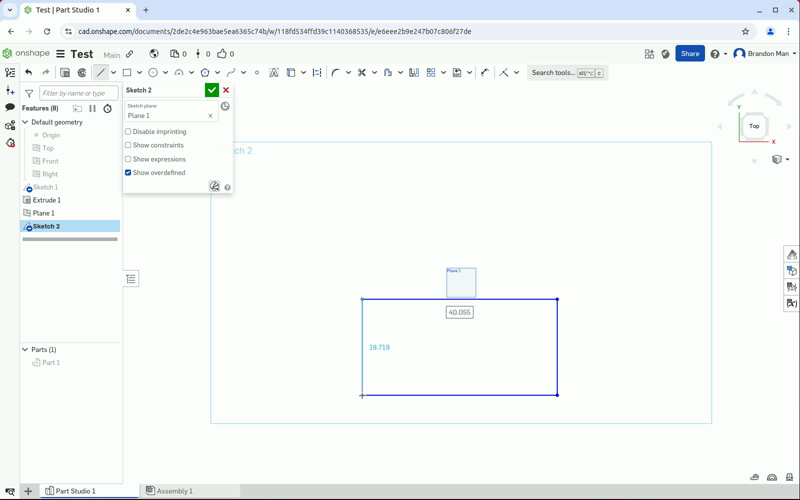
key_up(shift)
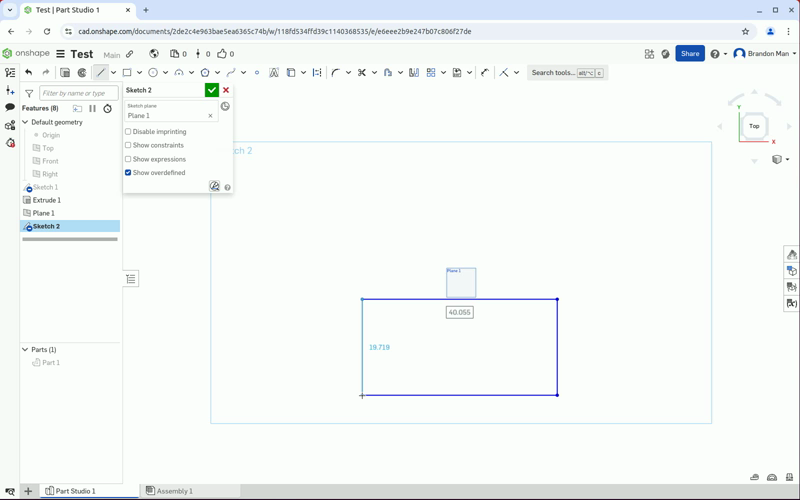
click(362, 395)
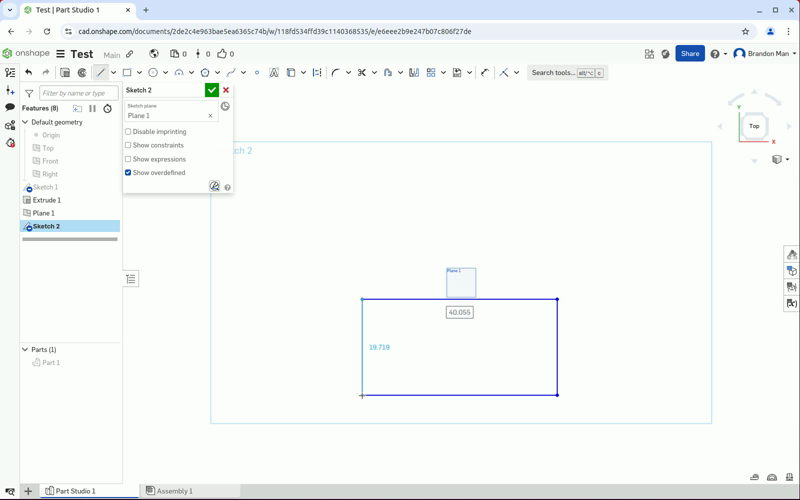
key(esc)
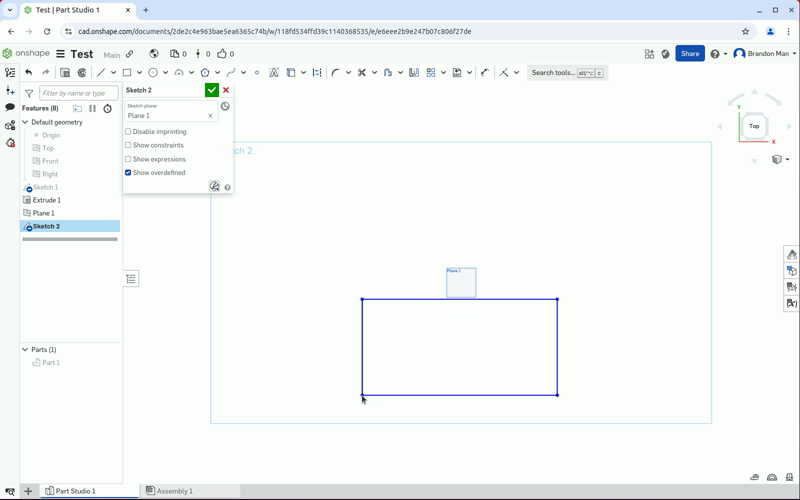
key(l)
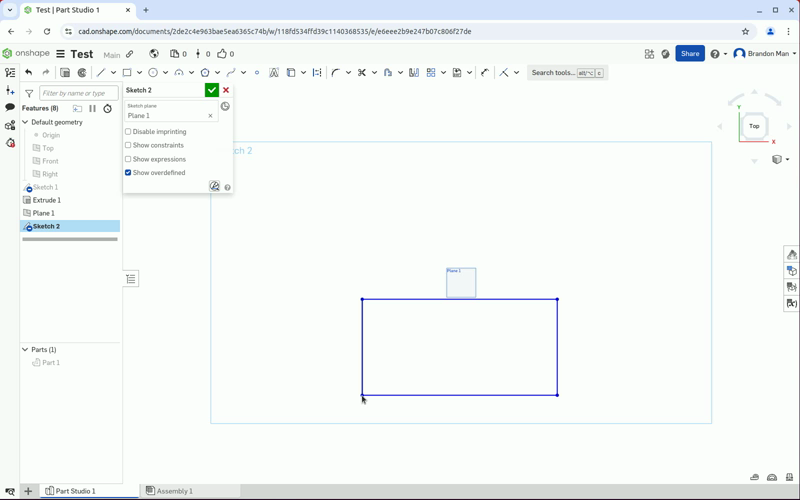
key_down(shift)
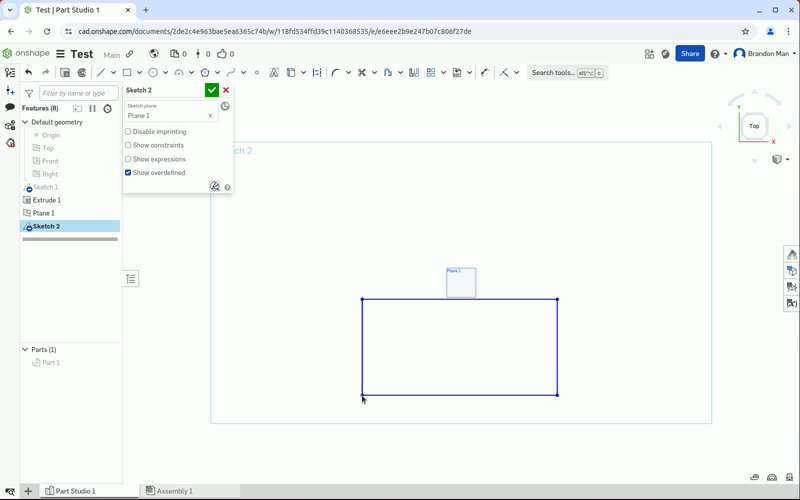
mouse_move(366, 391)
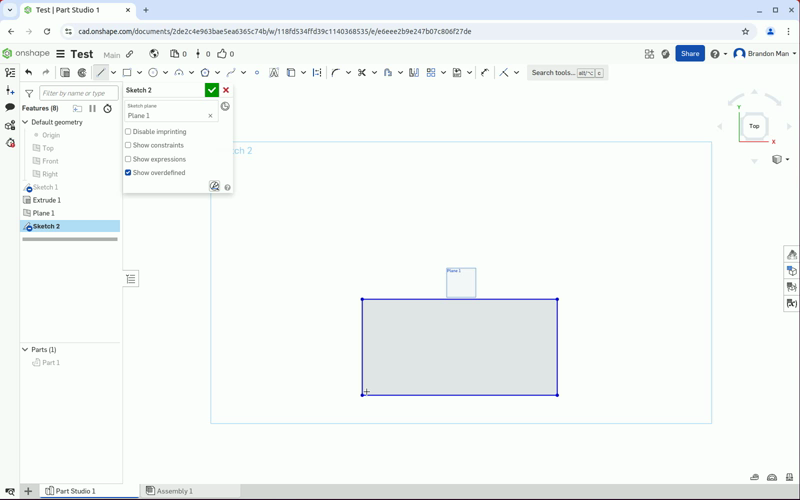
click(366, 391)
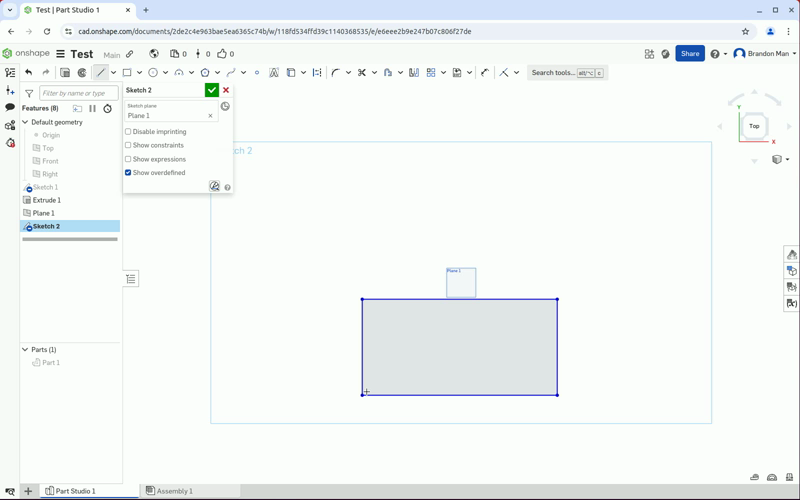
key_up(shift)
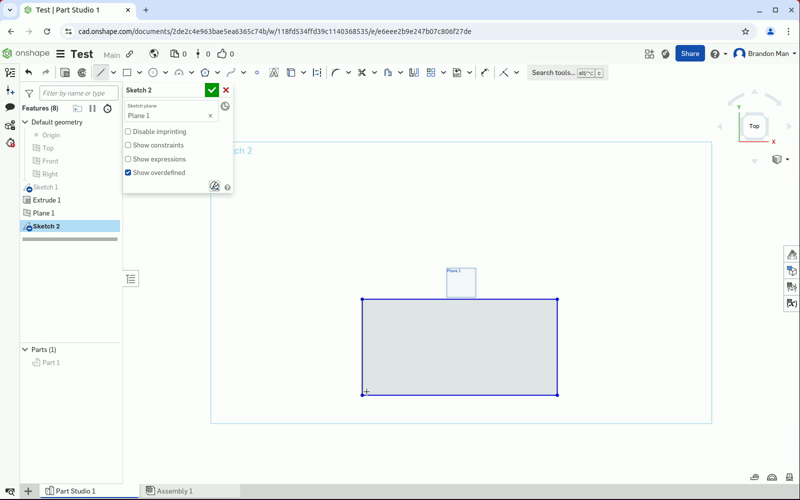
key_down(shift)
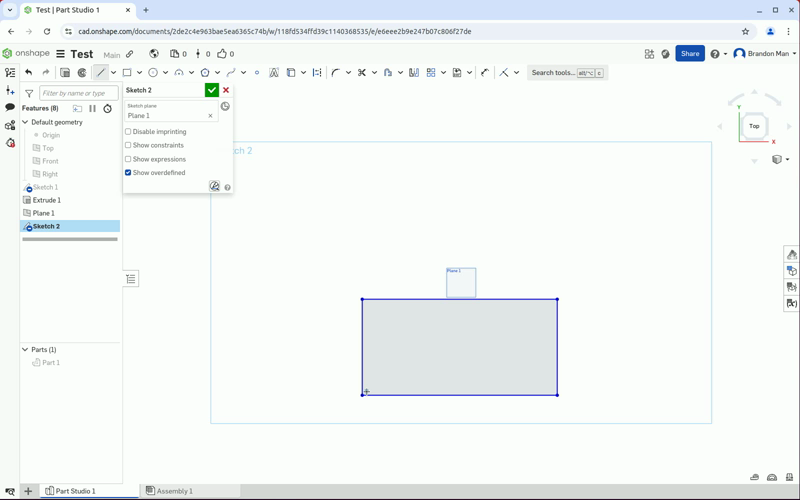
mouse_move(553, 391)
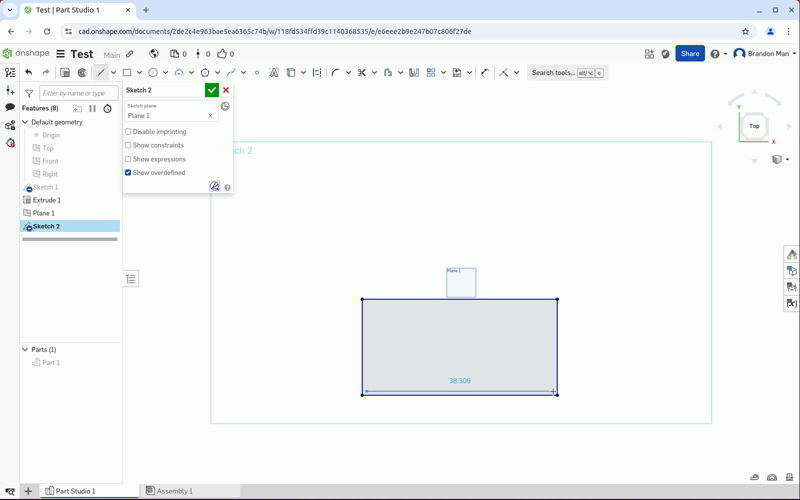
click(553, 391)
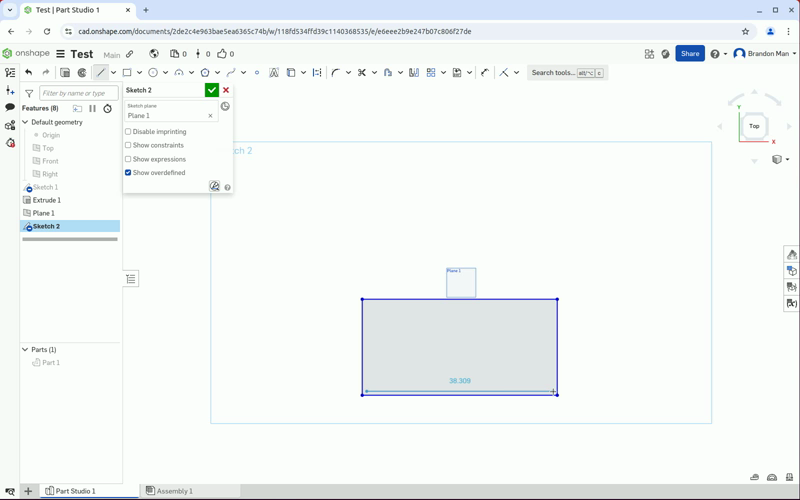
key_up(shift)
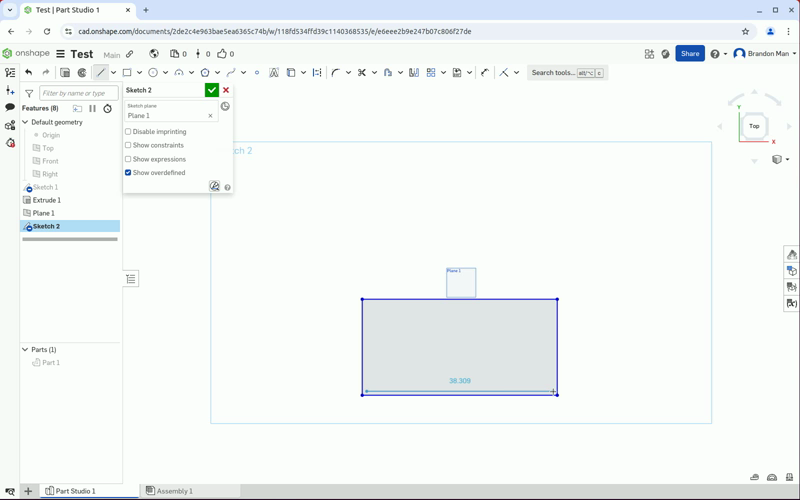
key_down(shift)
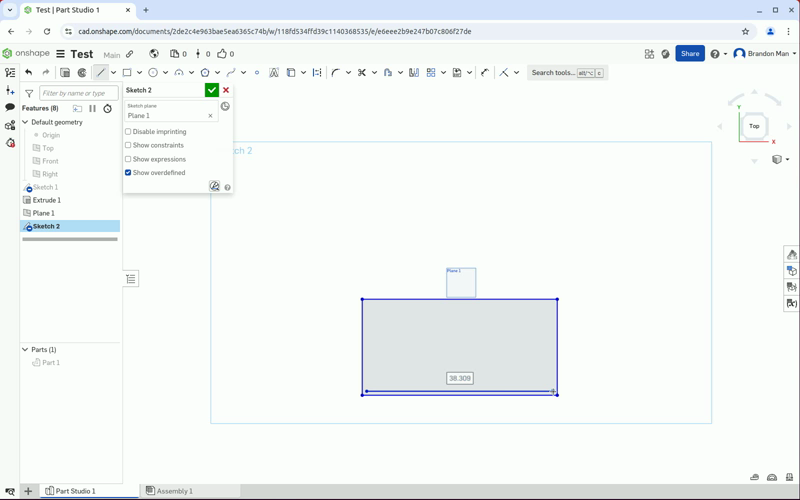
mouse_move(553, 303)
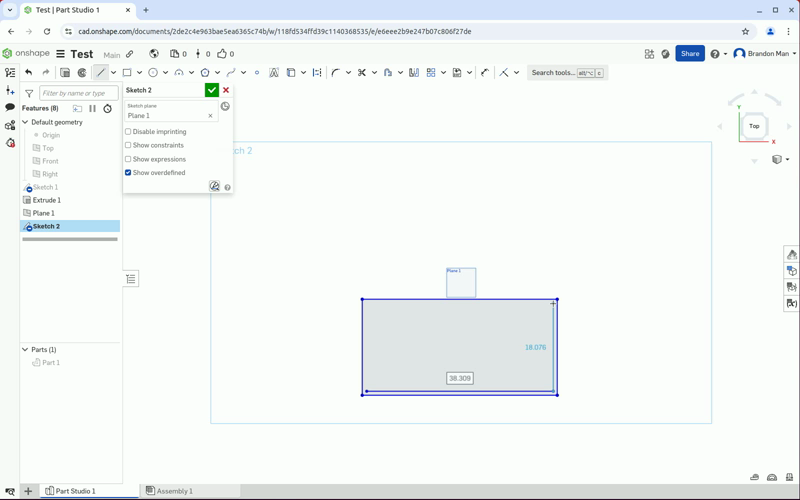
click(553, 303)
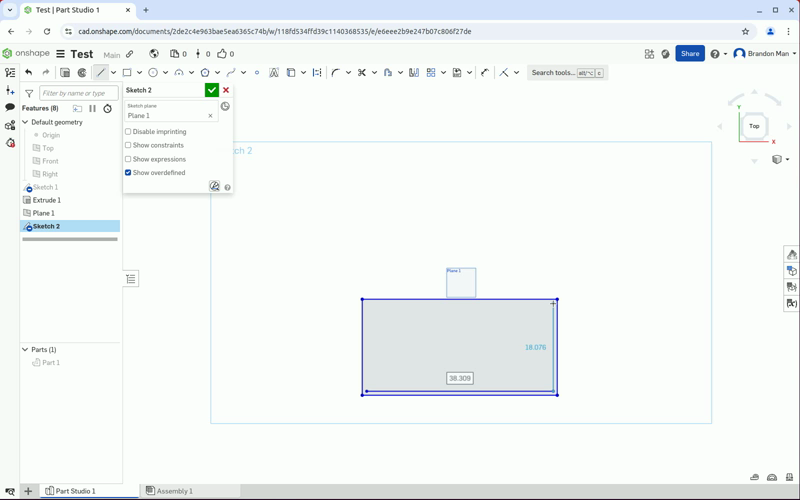
key_up(shift)
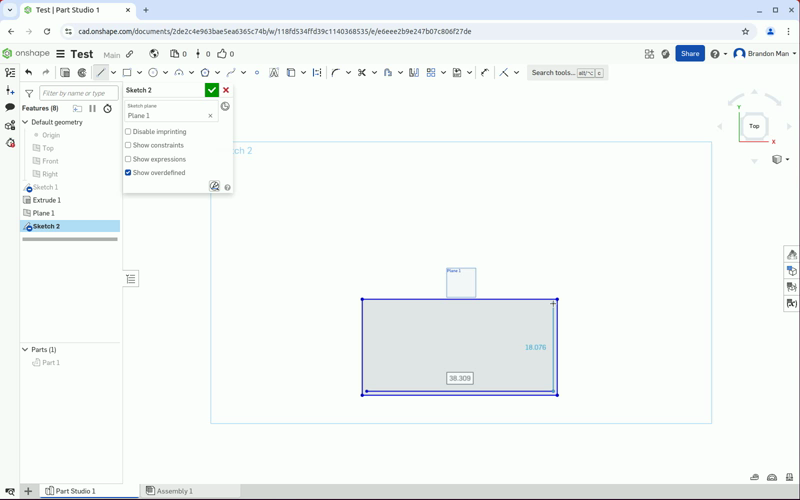
key_down(shift)
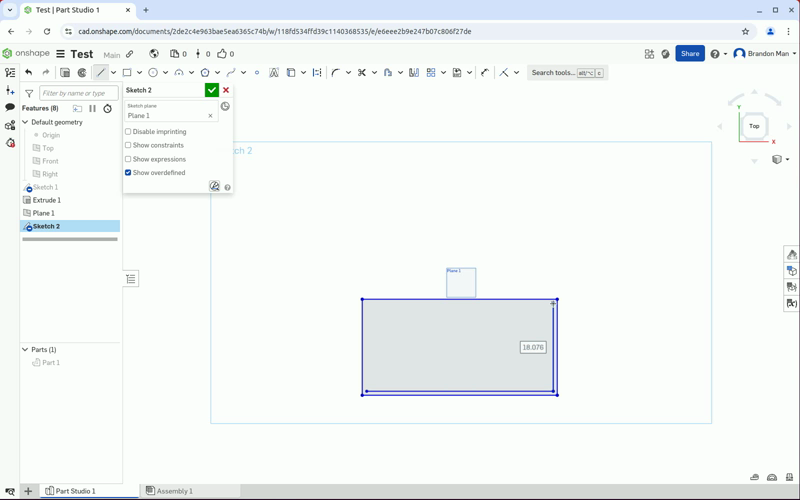
mouse_move(366, 303)
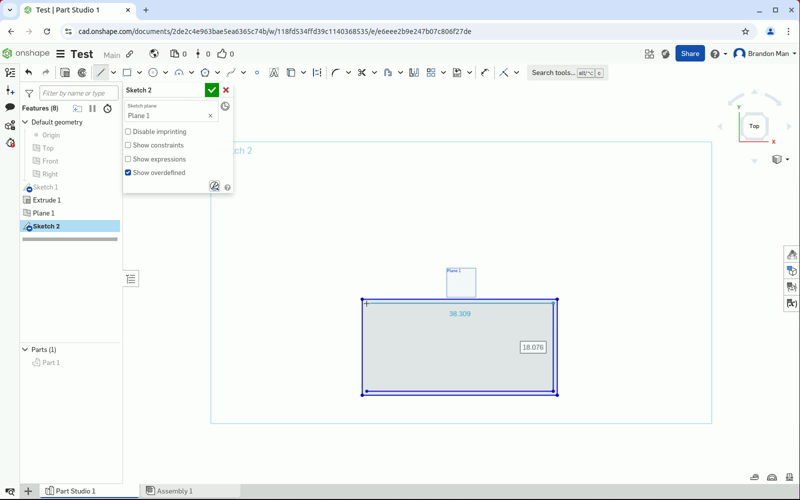
click(366, 303)
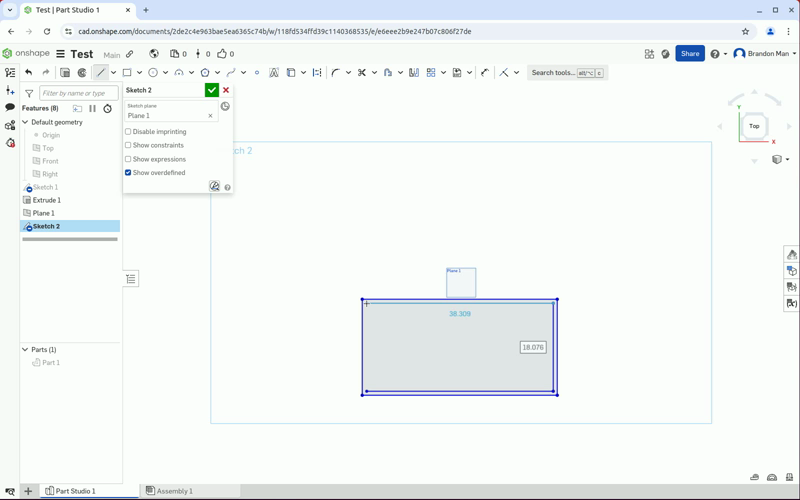
key_up(shift)
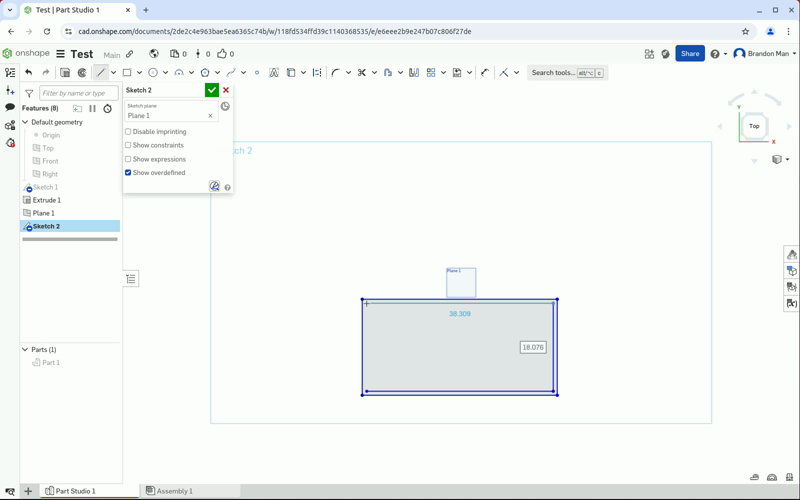
key_down(shift)
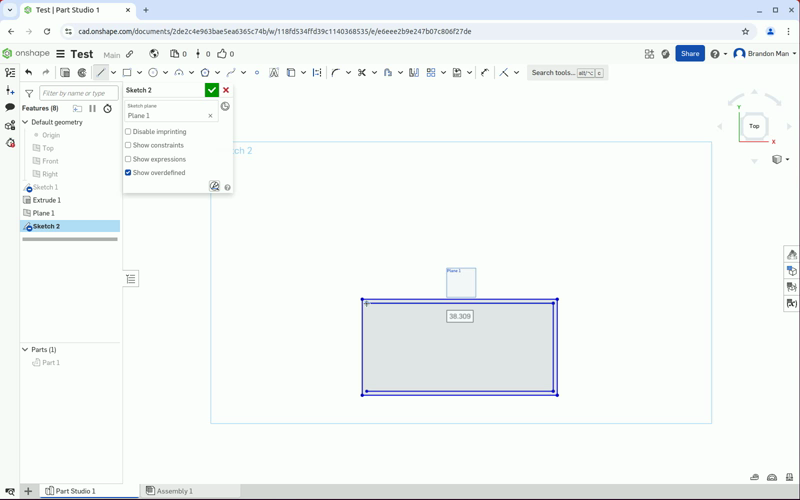
mouse_move(366, 391)
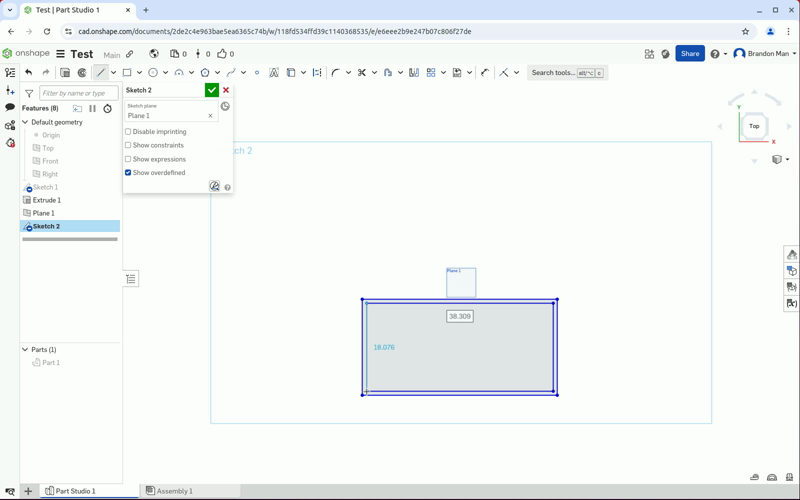
key_up(shift)
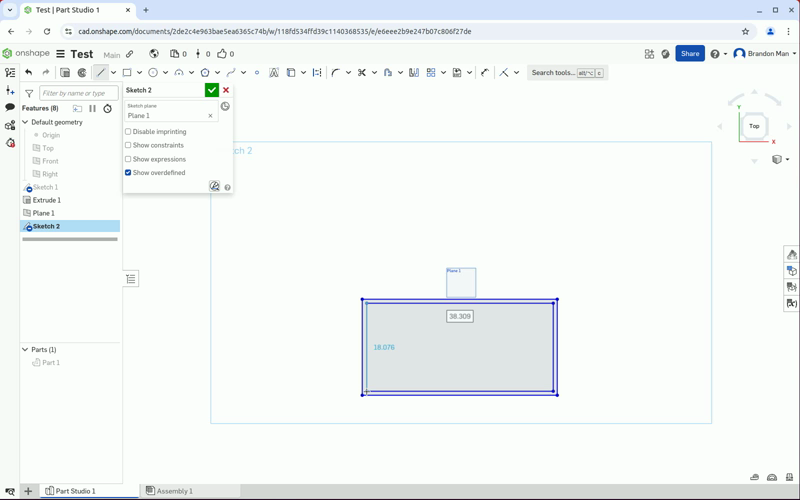
click(366, 391)
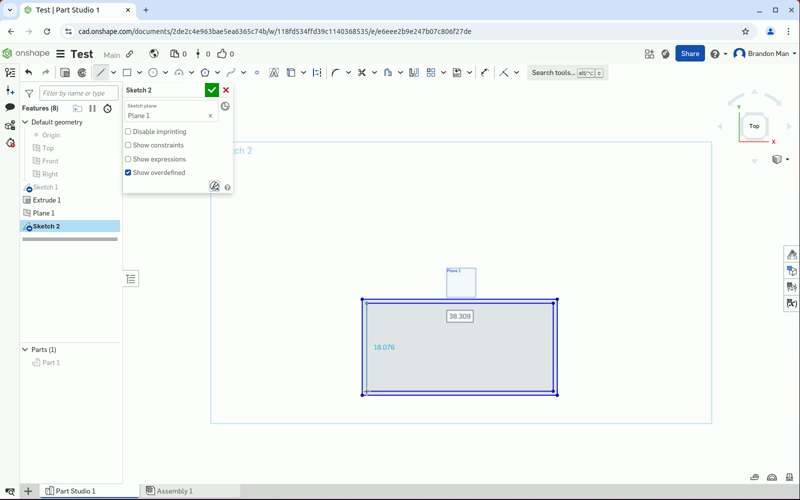
key(esc)
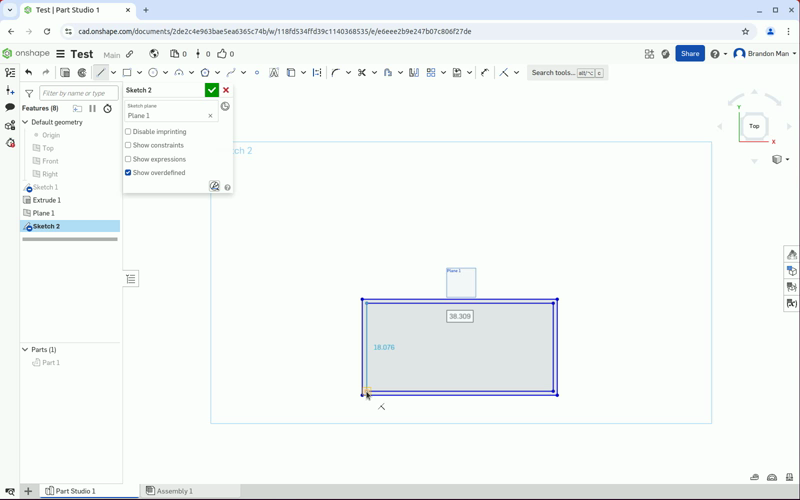
mouse_move(531, 393)
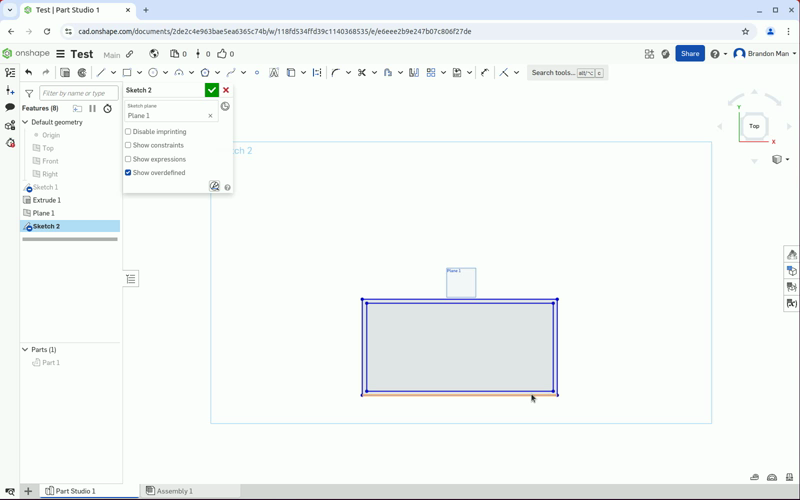
click(531, 393)
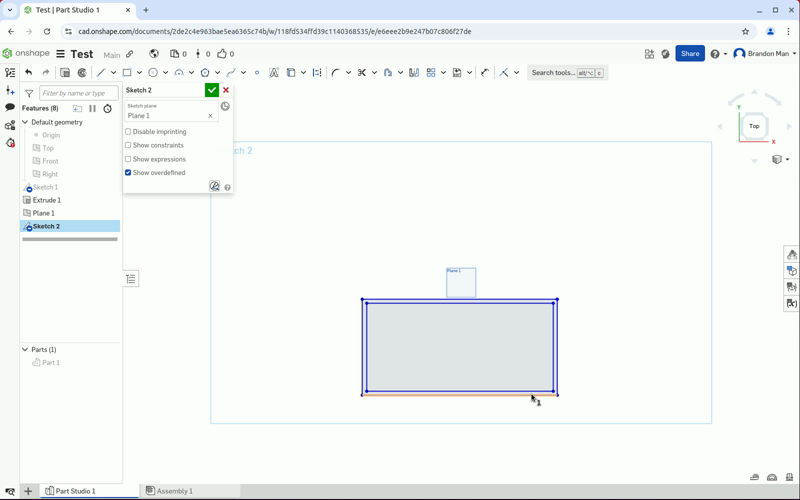
mouse_move(73, 352)
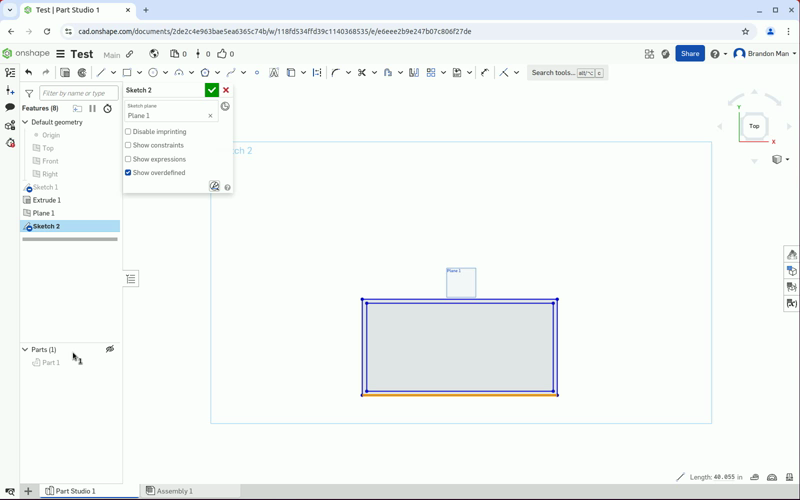
key(shift+y)
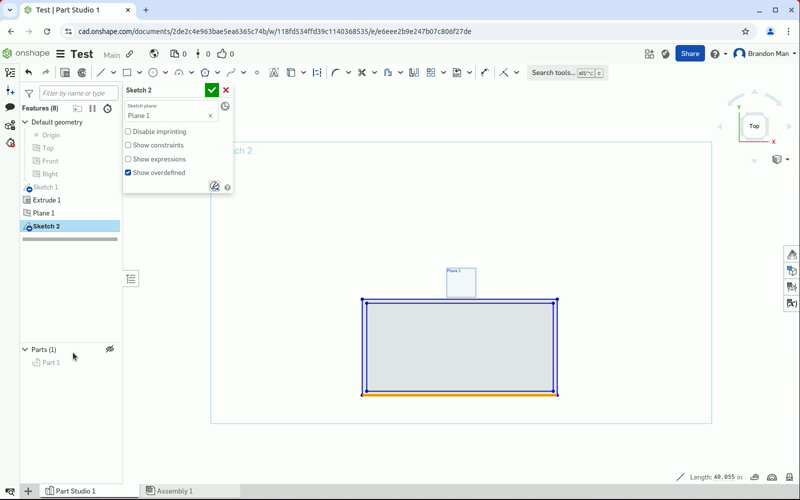
key(shift+e)
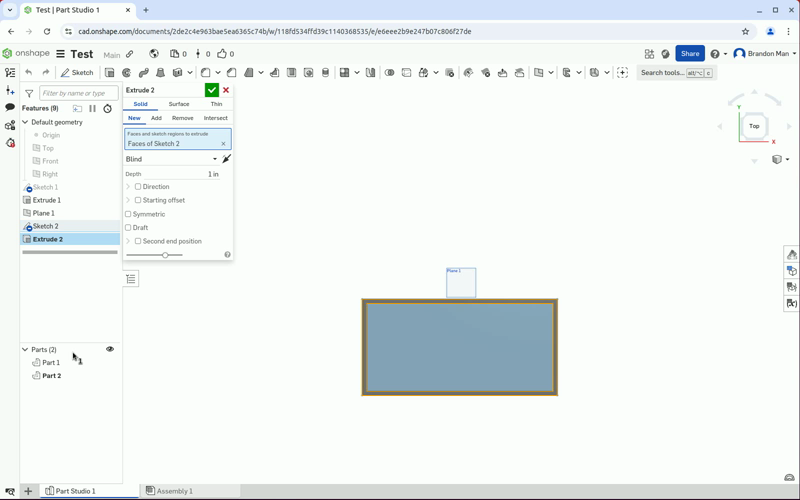
mouse_move(143, 106)
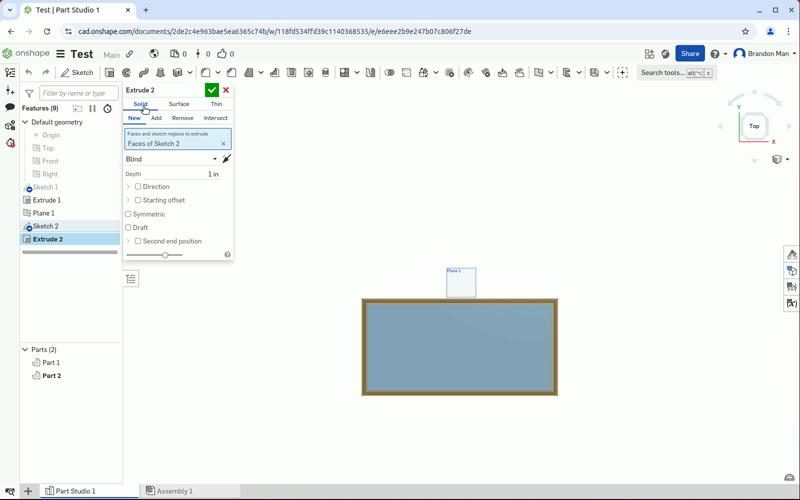
click(143, 106)
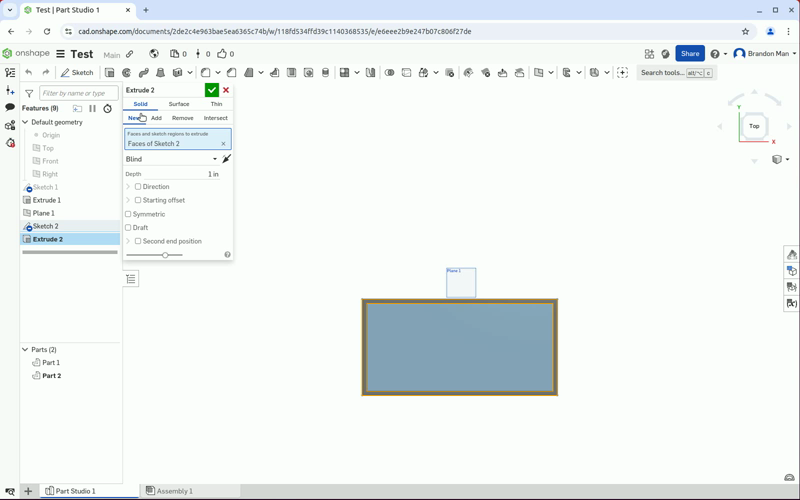
mouse_move(137, 120)
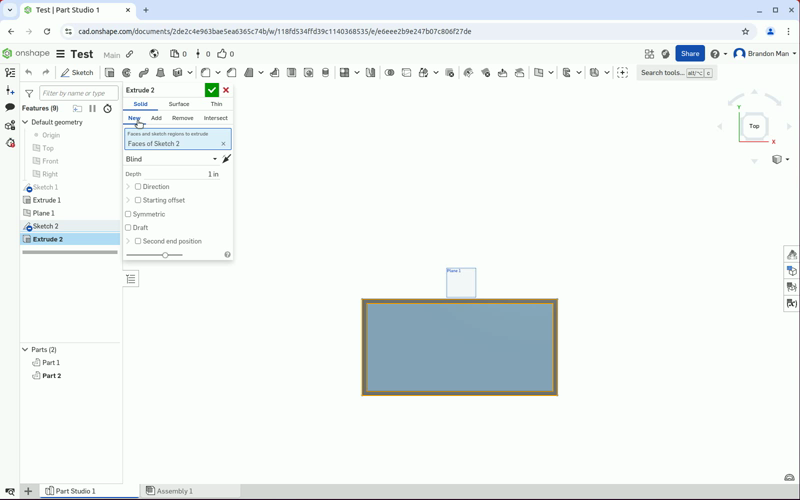
click(137, 120)
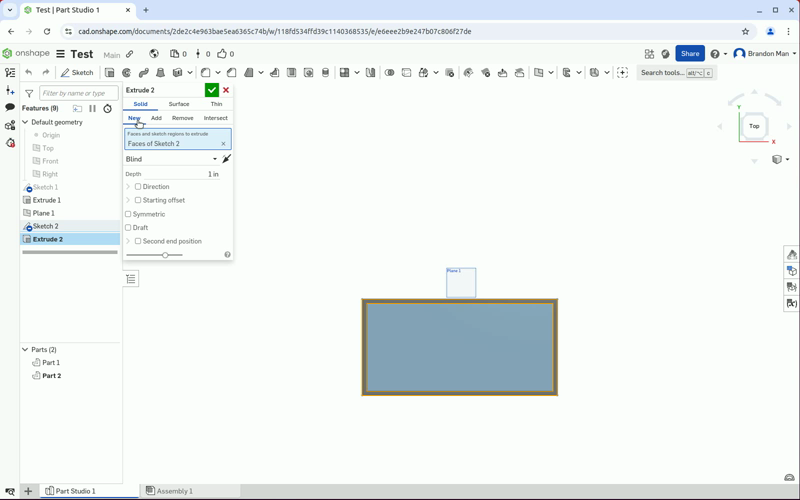
key(tab, 4)
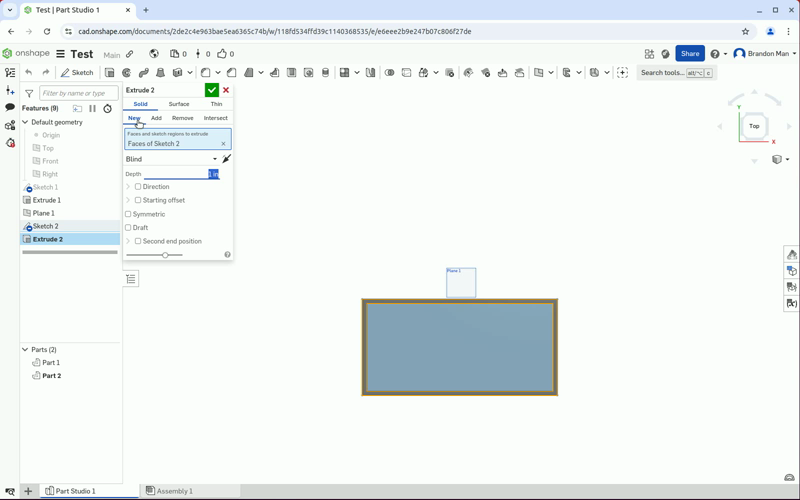
text(7.943)
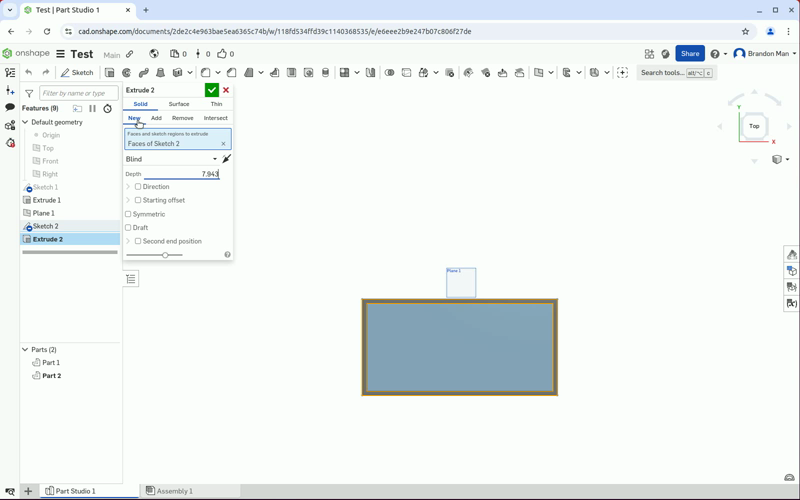
key(enter)
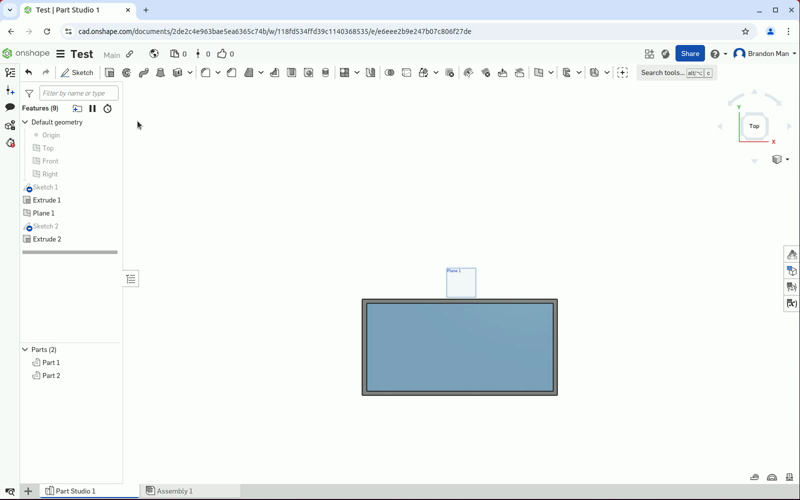
key(shift+h)
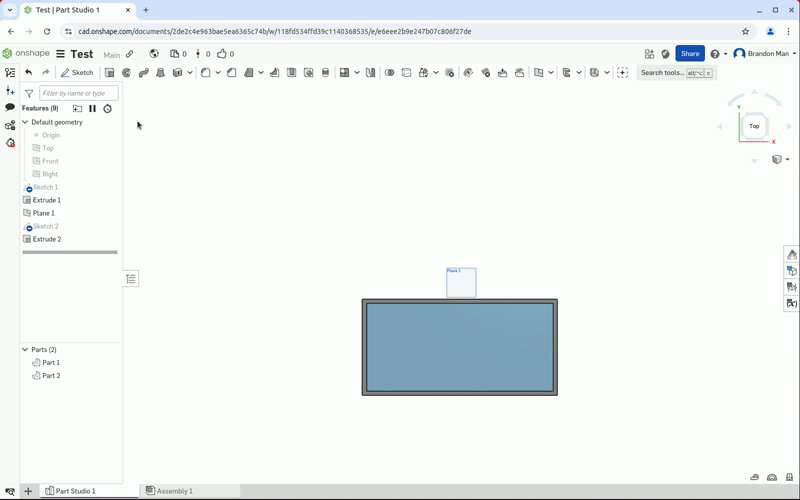
key(shift+h)
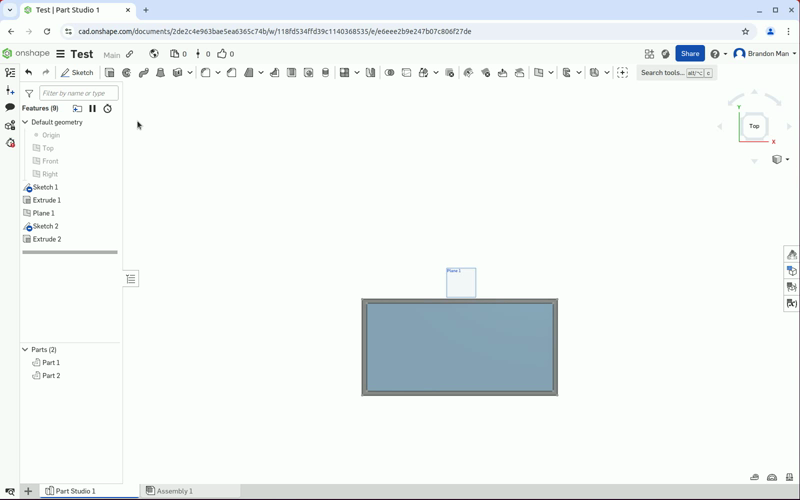
key(shift+7)
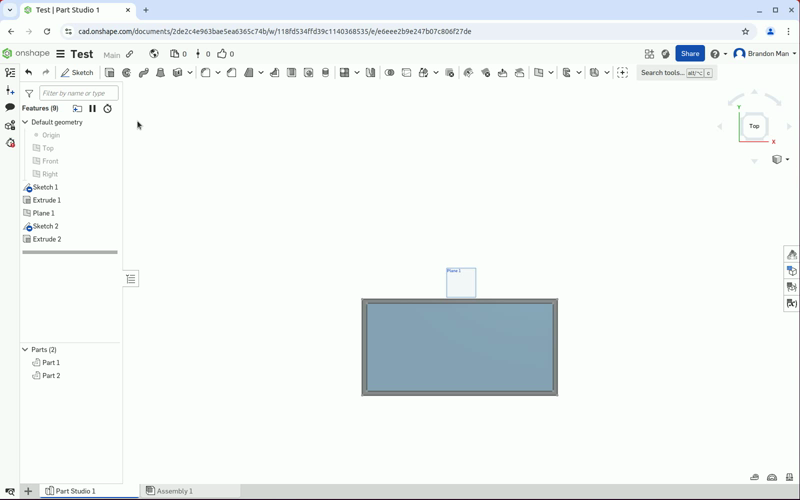
key(up, 3)
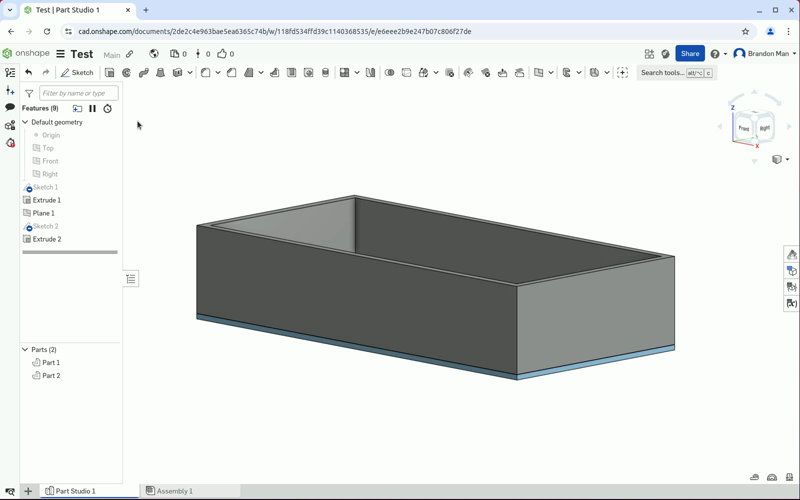
key(left, 3)
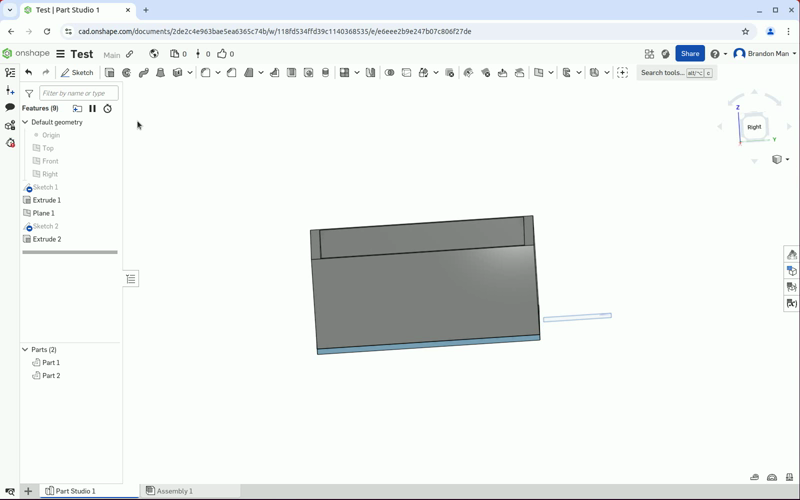
key(right, 3)
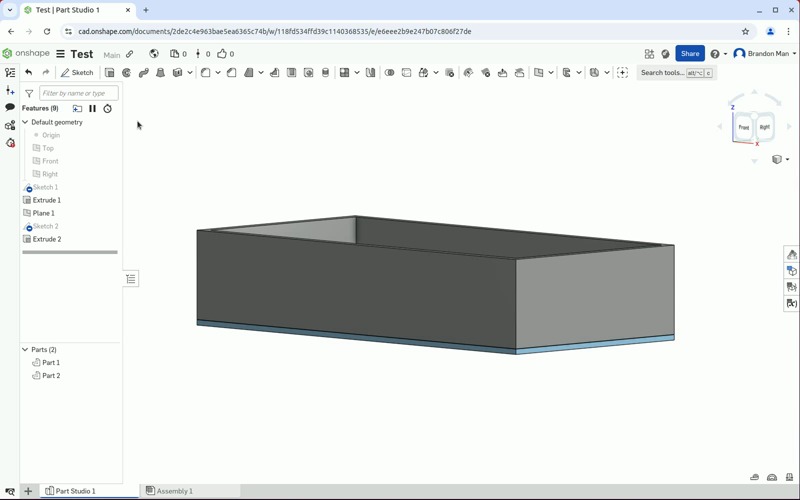
key(down, 3)
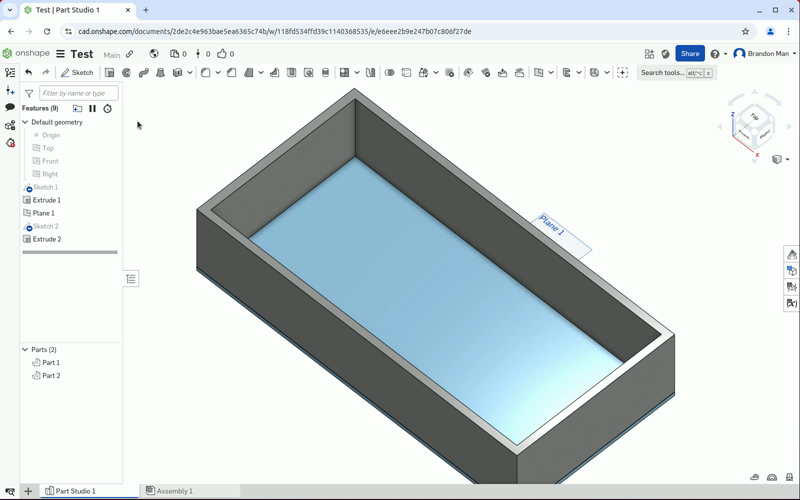
mouse_move(73, 189)
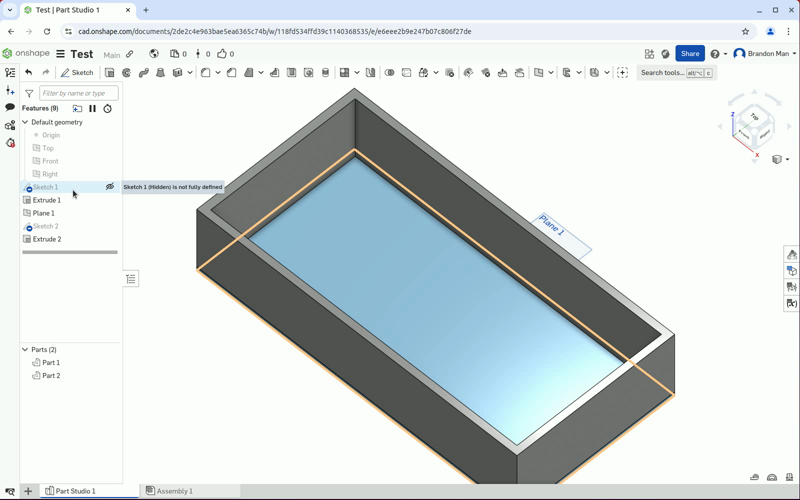
click(73, 189)